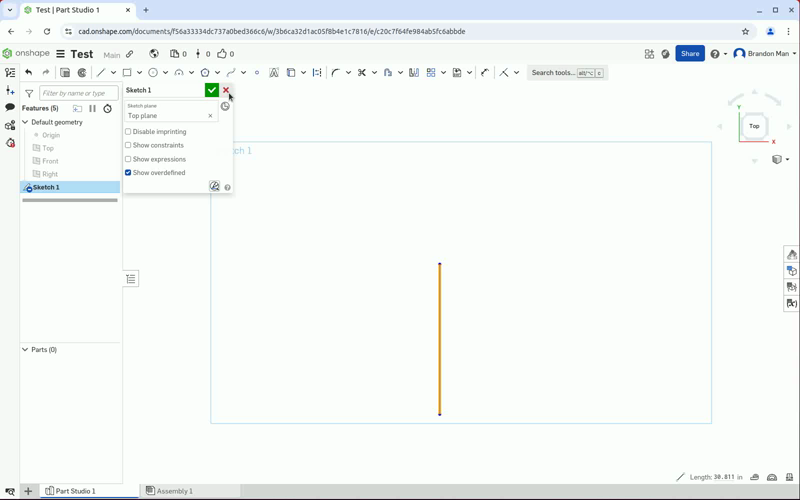
key(shift+h)
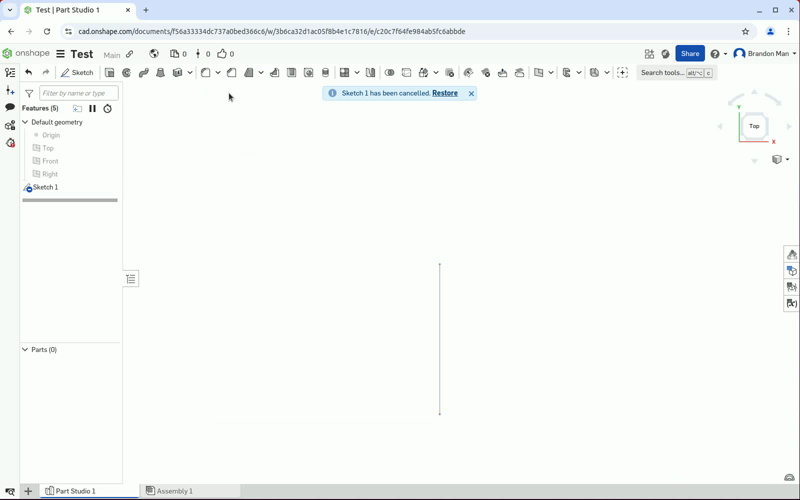
key(shift+s)
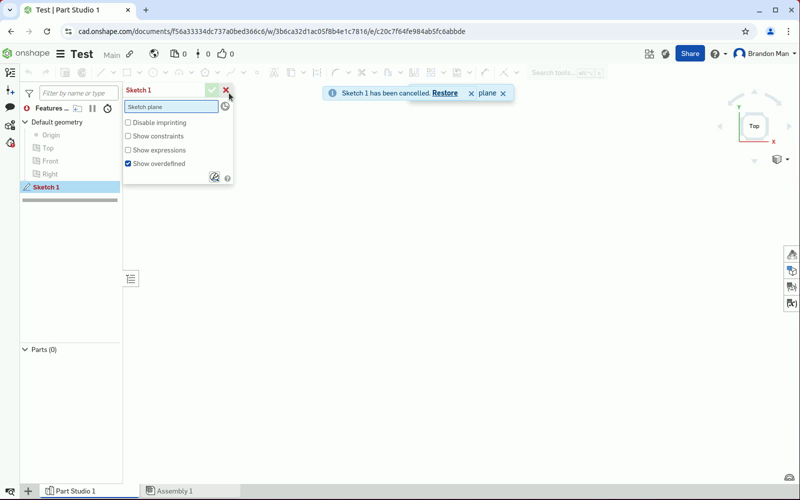
mouse_move(73, 150)
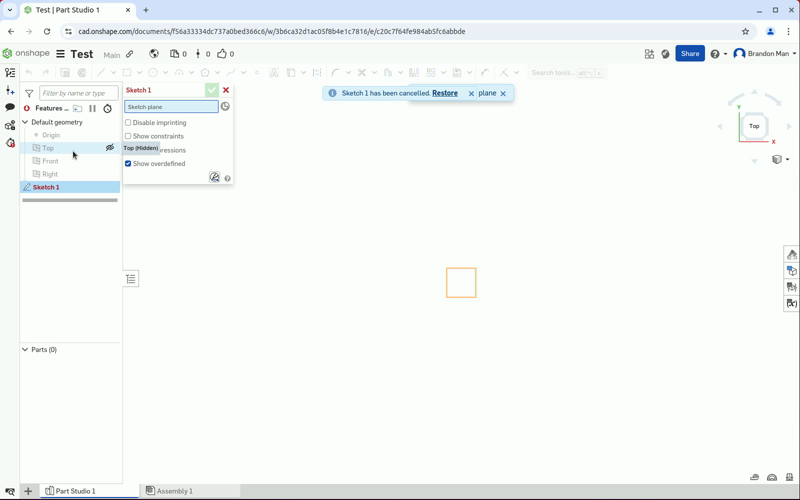
click(73, 150)
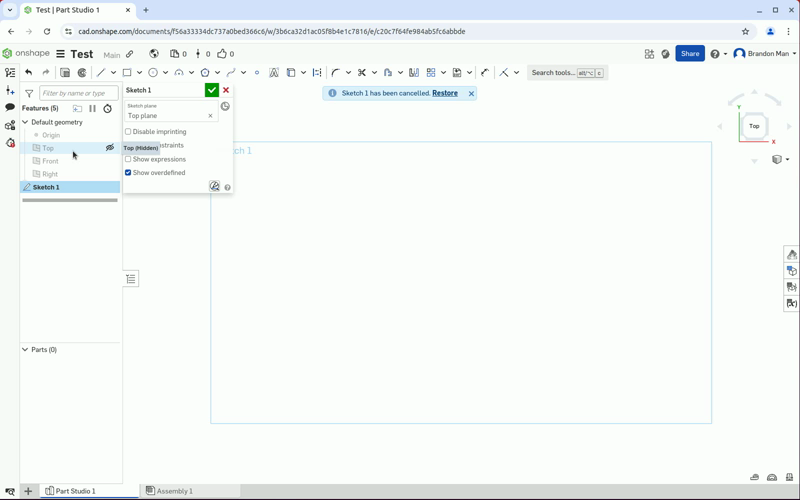
mouse_move(73, 352)
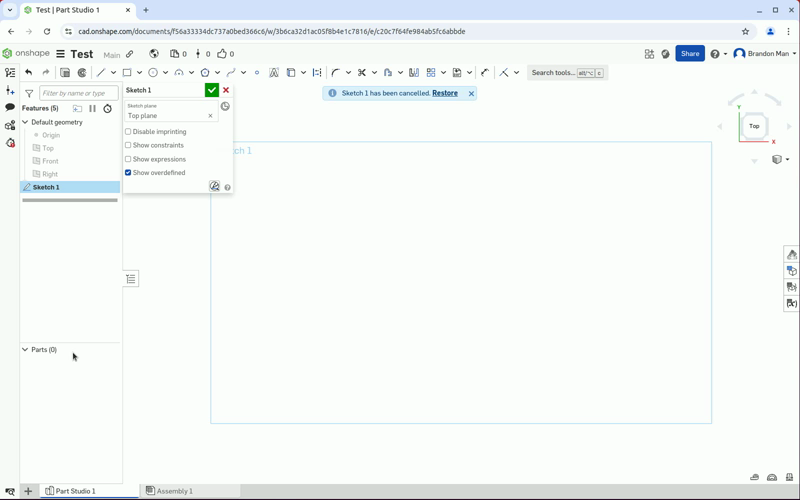
key(y)
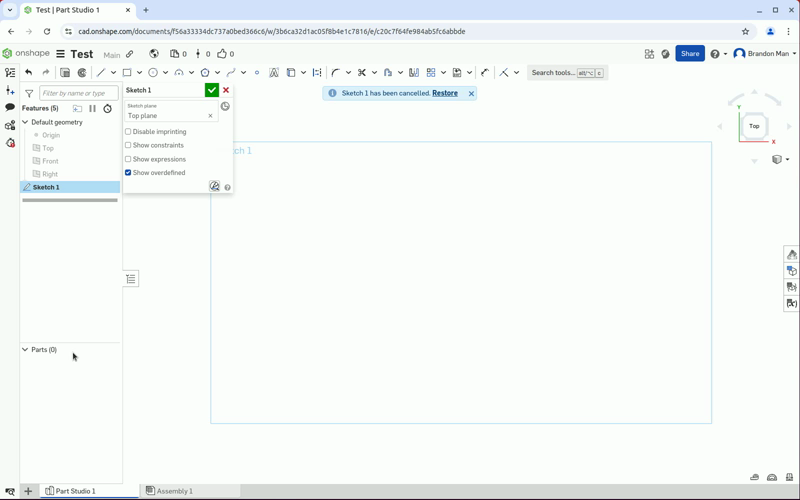
key(l)
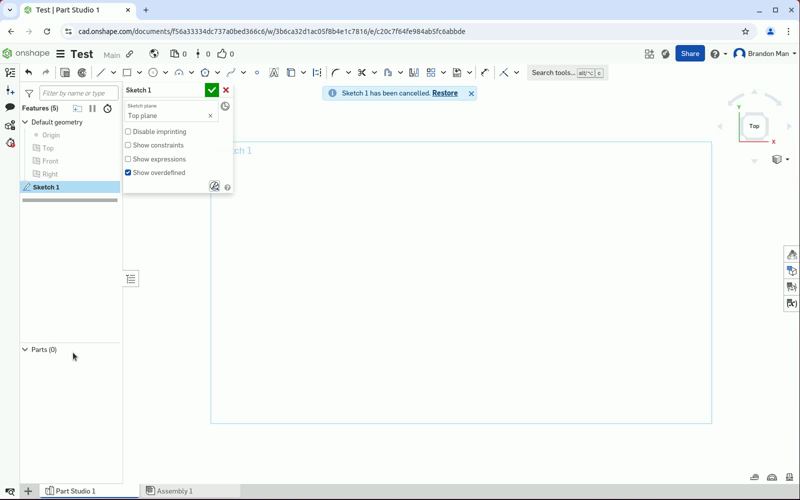
key_down(shift)
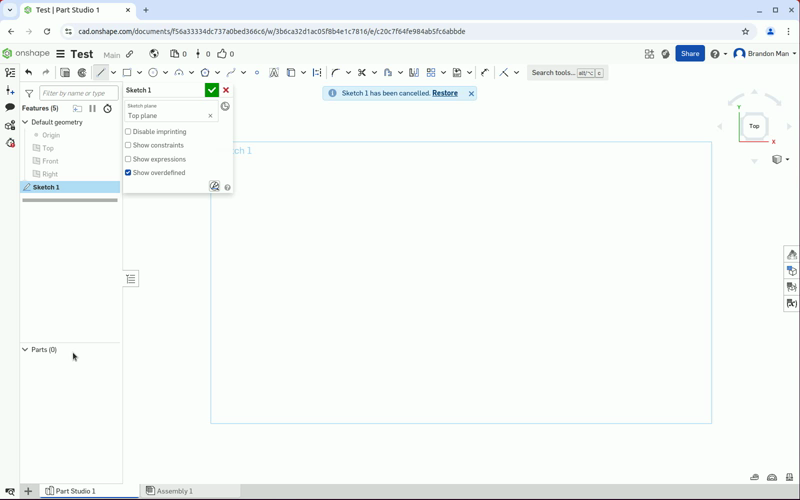
mouse_move(348, 297)
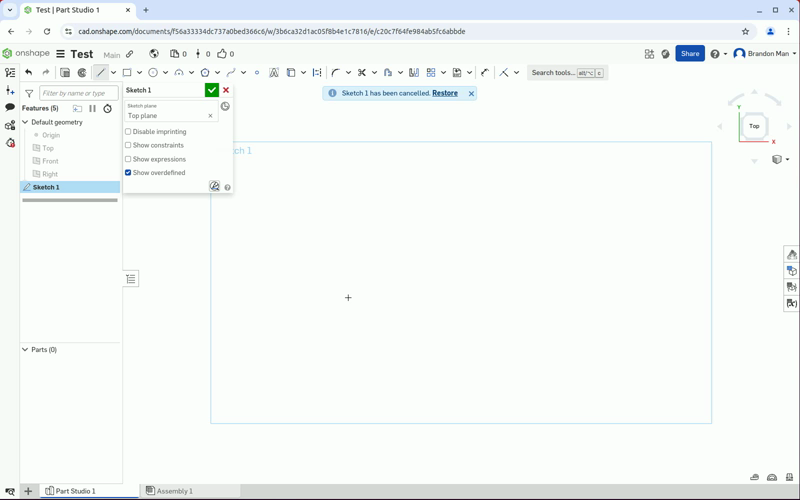
click(348, 297)
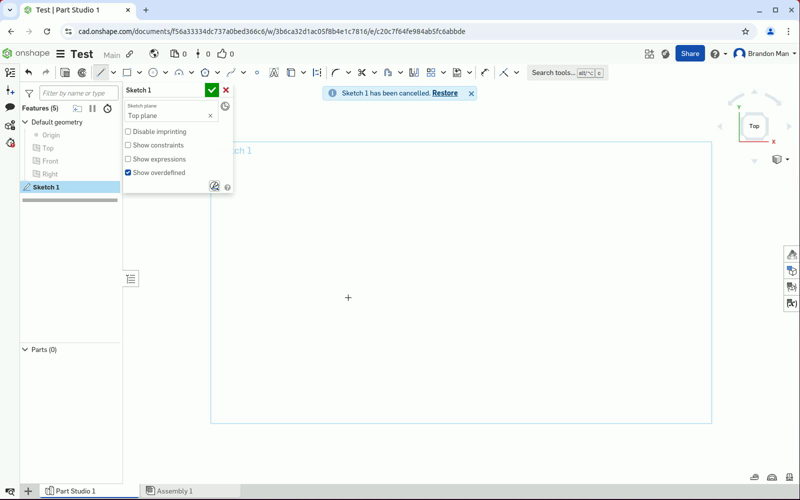
key_up(shift)
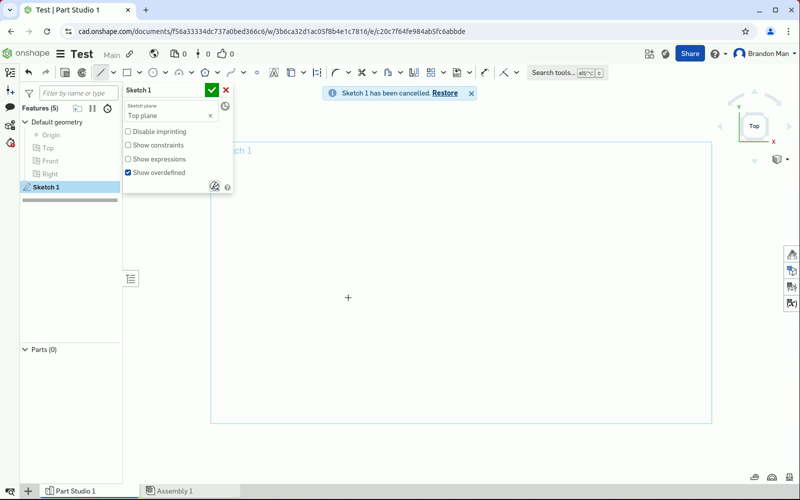
key_down(shift)
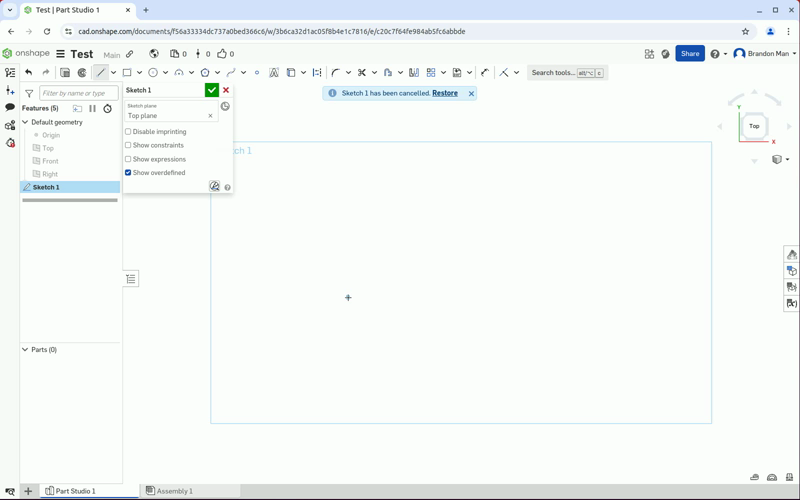
mouse_move(572, 297)
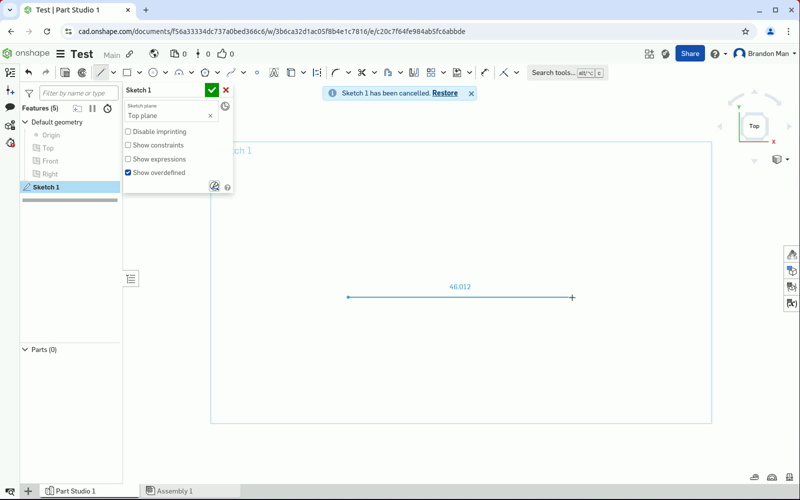
click(572, 297)
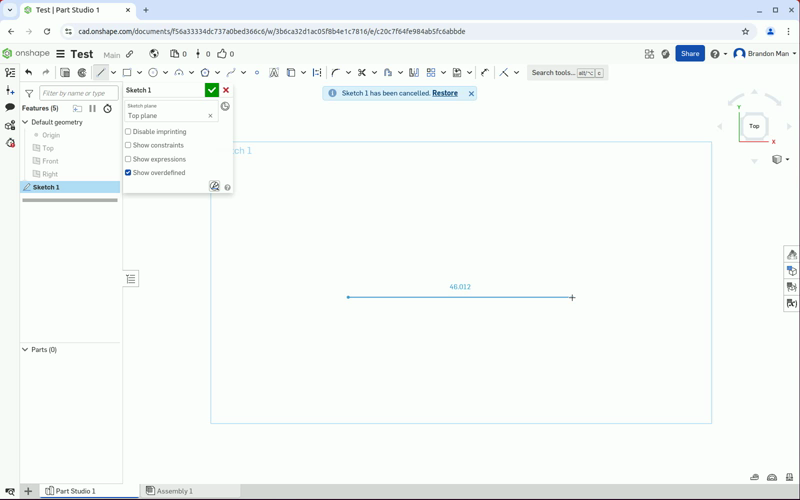
key_up(shift)
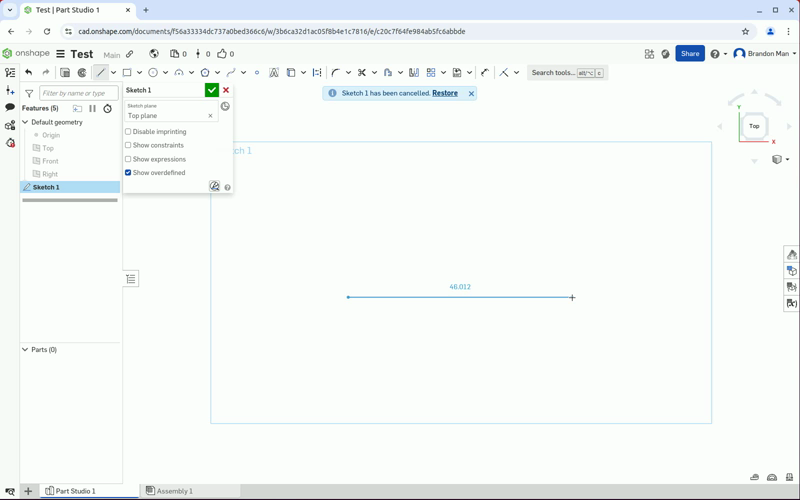
key_down(shift)
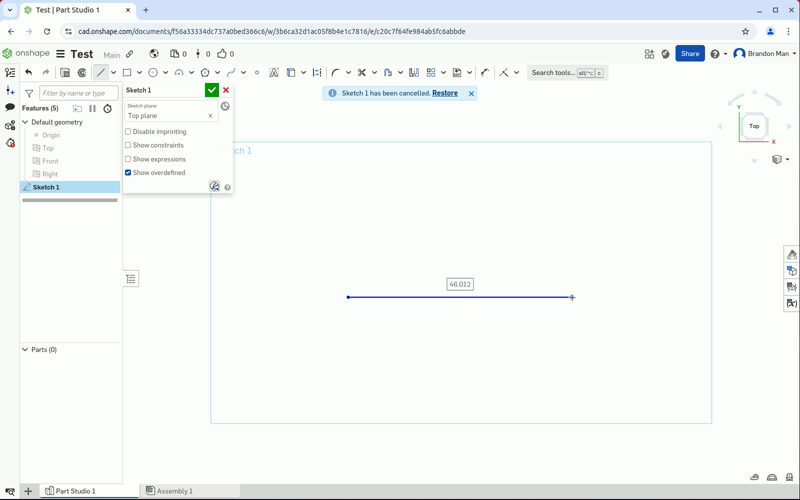
mouse_move(589, 297)
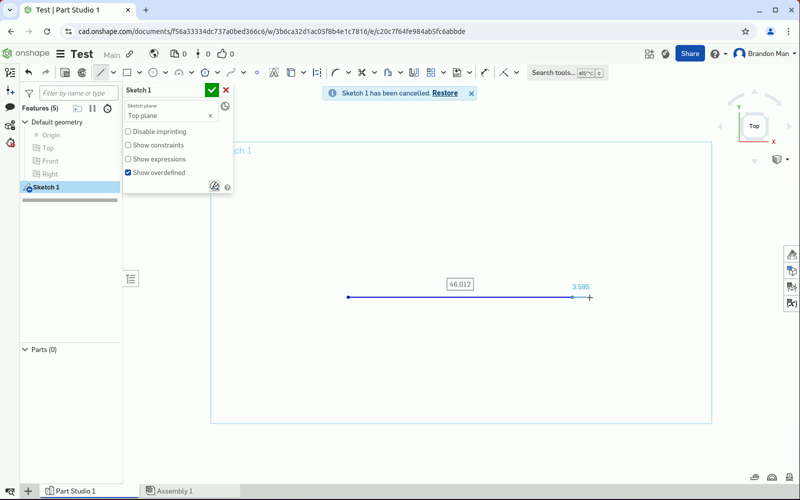
mouse_move(572, 268)
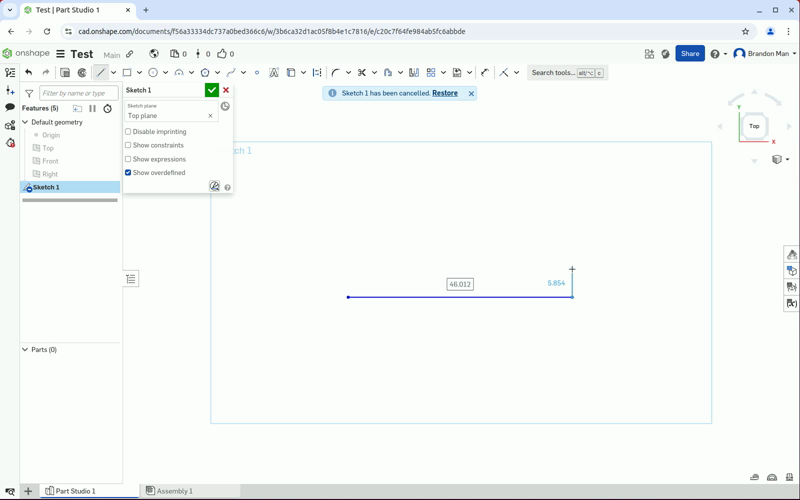
click(572, 268)
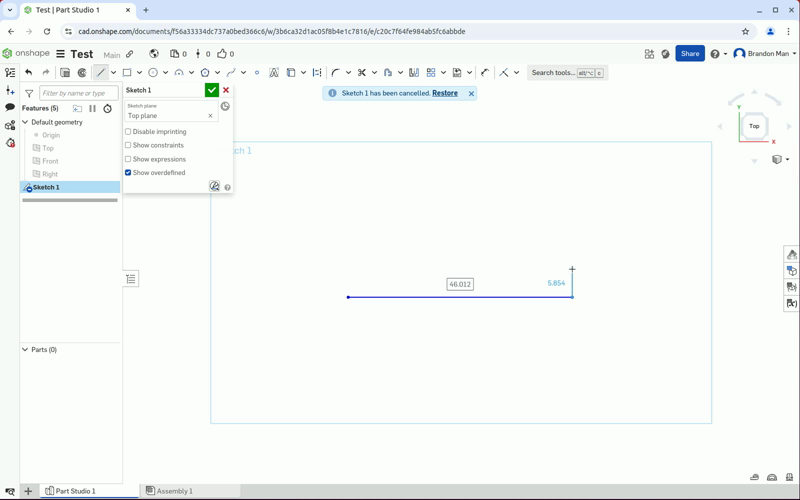
key_up(shift)
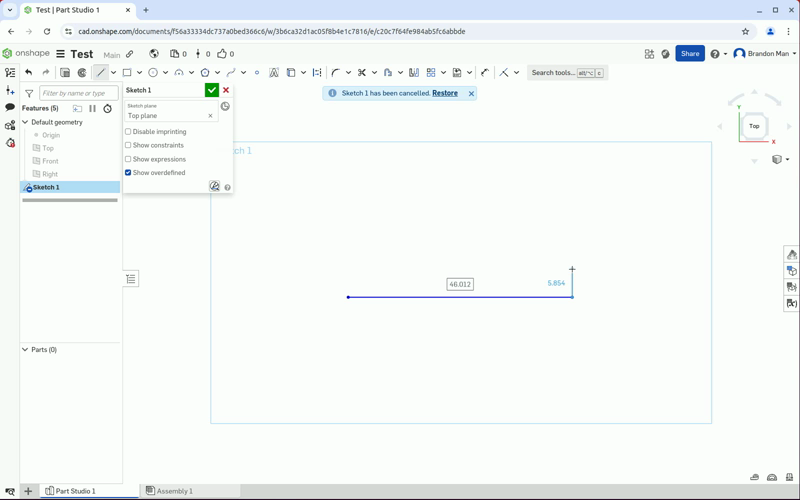
key_down(shift)
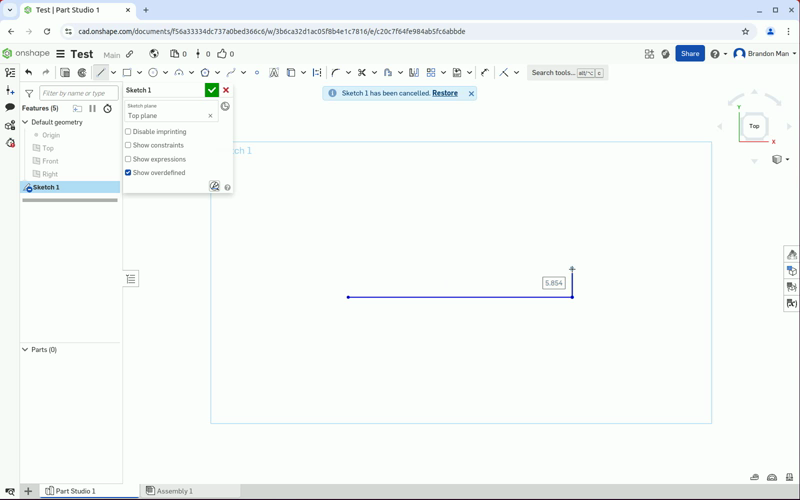
mouse_move(348, 268)
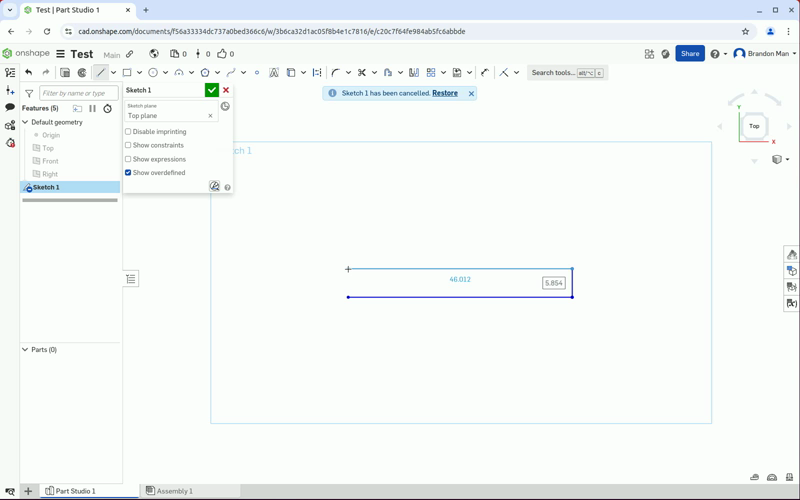
click(348, 268)
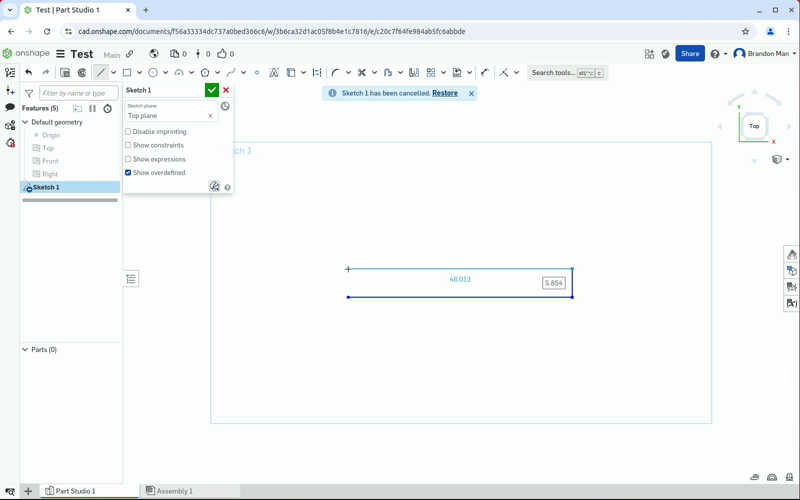
key_up(shift)
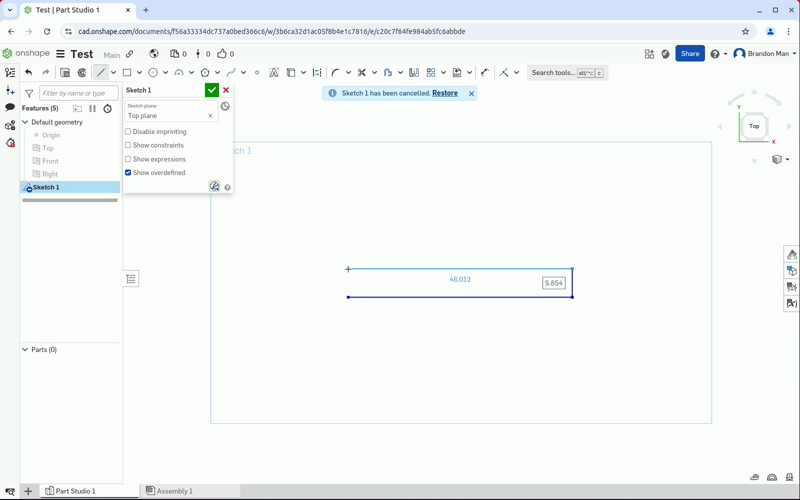
mouse_move(378, 268)
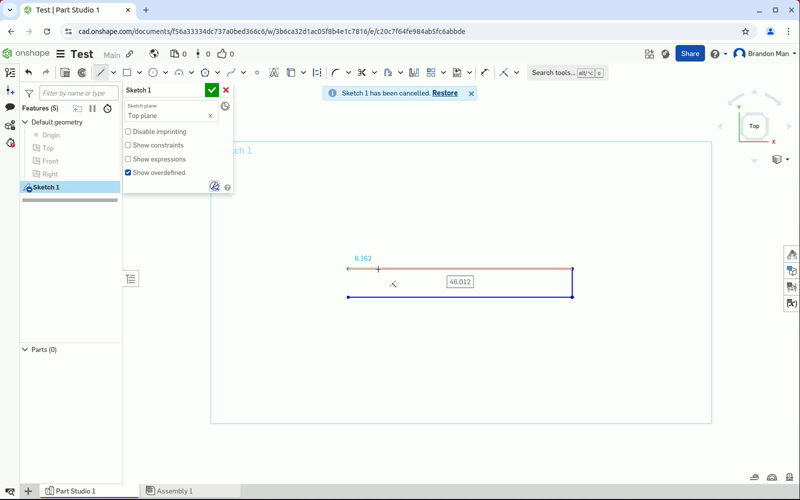
key_down(shift)
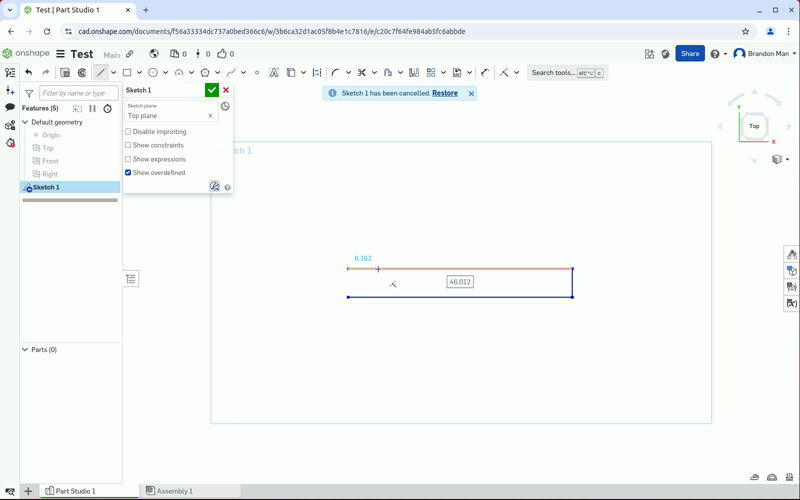
mouse_move(348, 297)
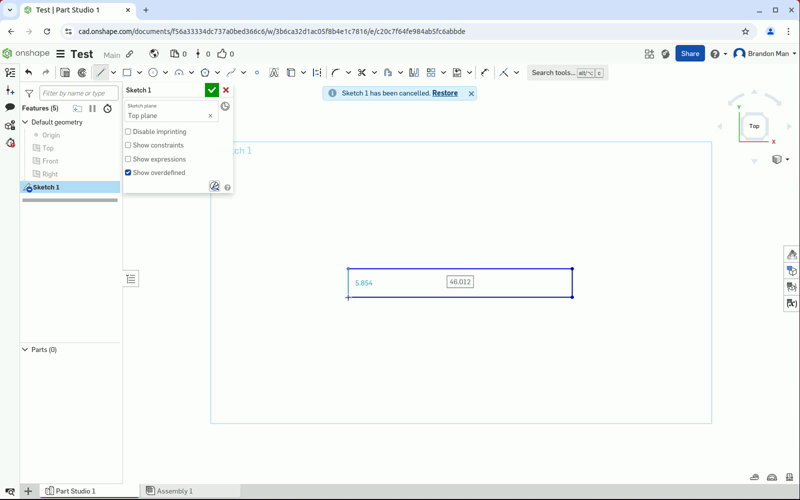
key_up(shift)
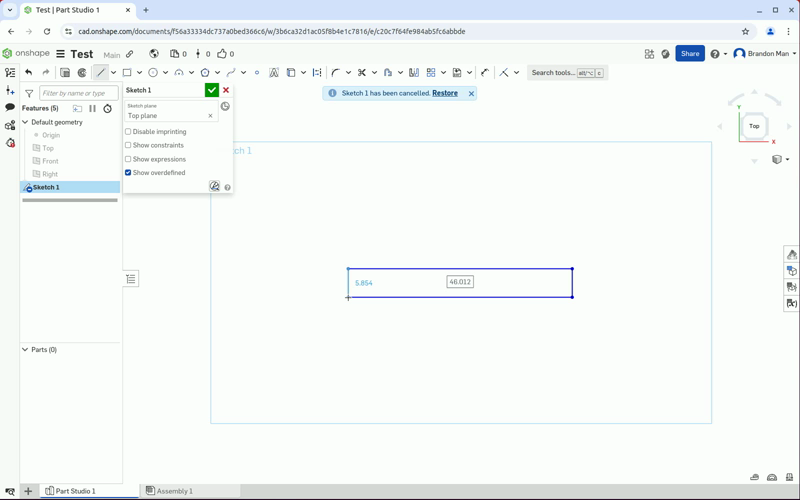
click(348, 297)
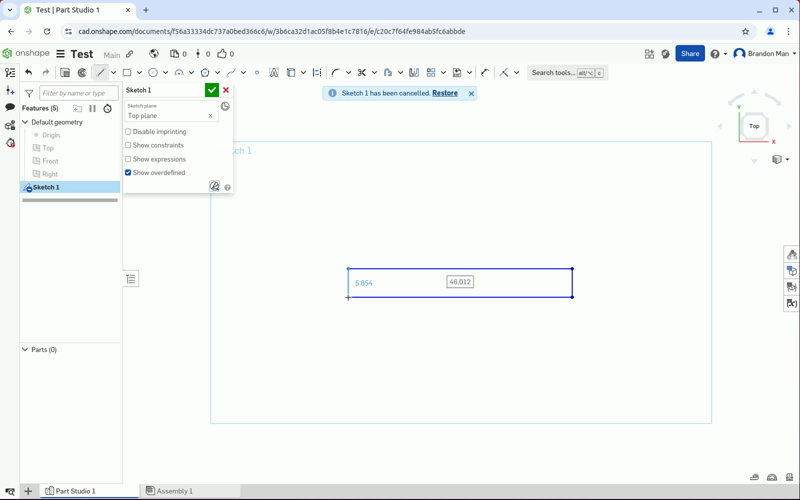
key(esc)
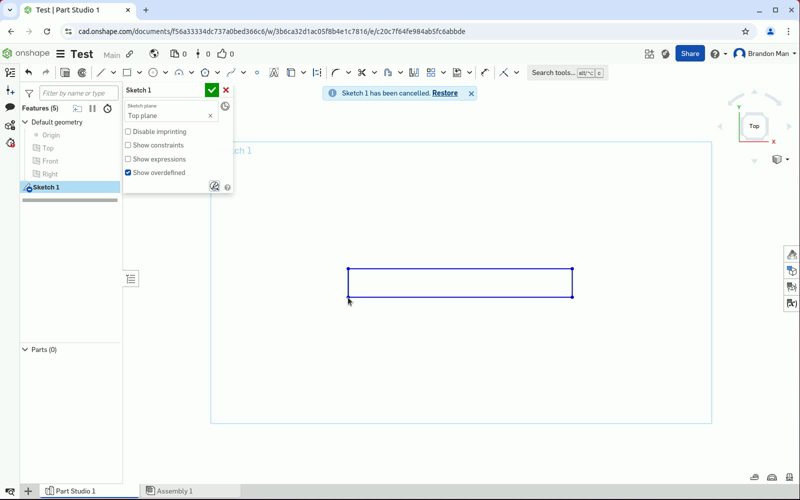
mouse_move(516, 273)
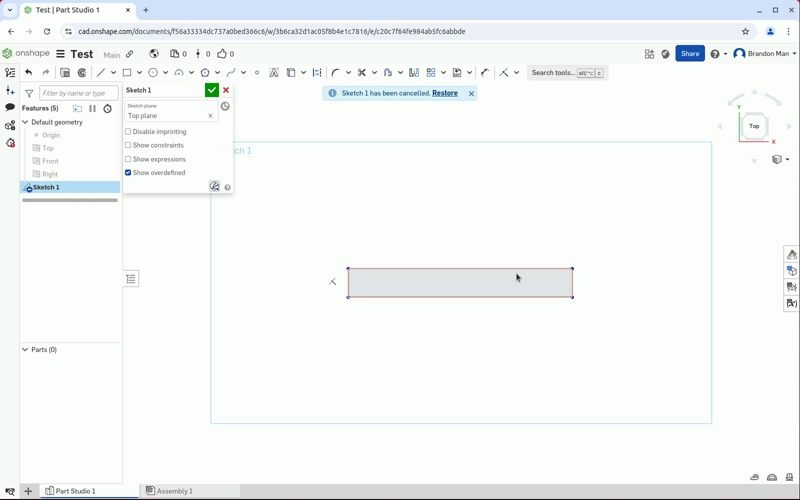
click(516, 273)
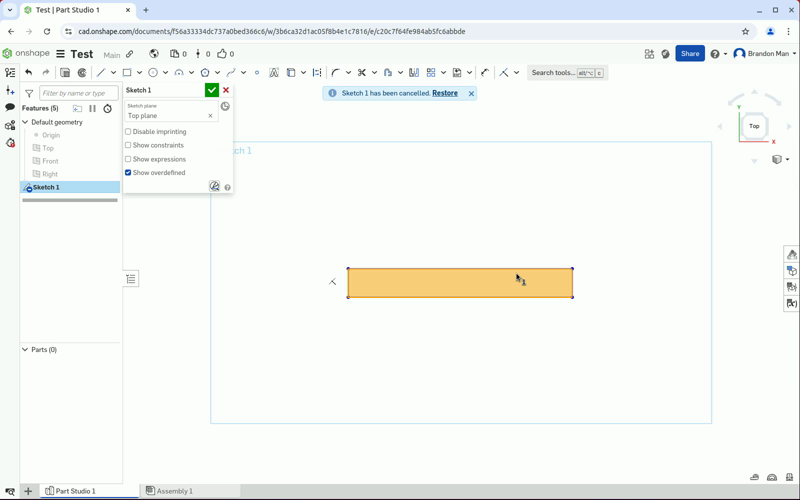
mouse_move(73, 352)
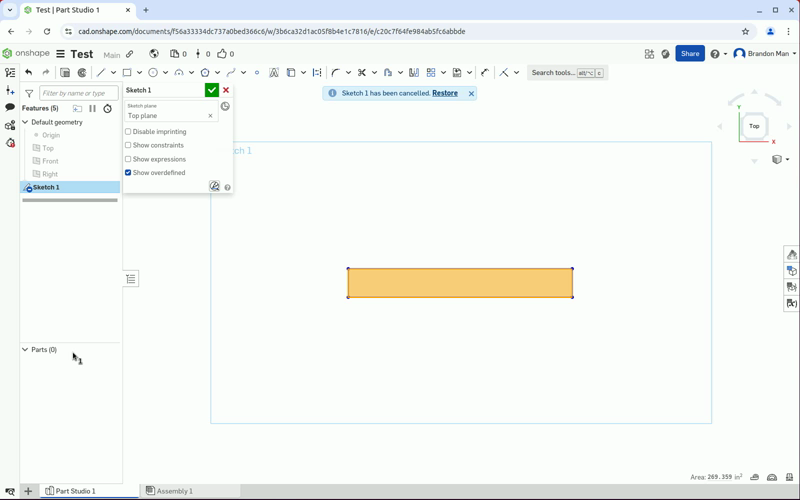
key(shift+y)
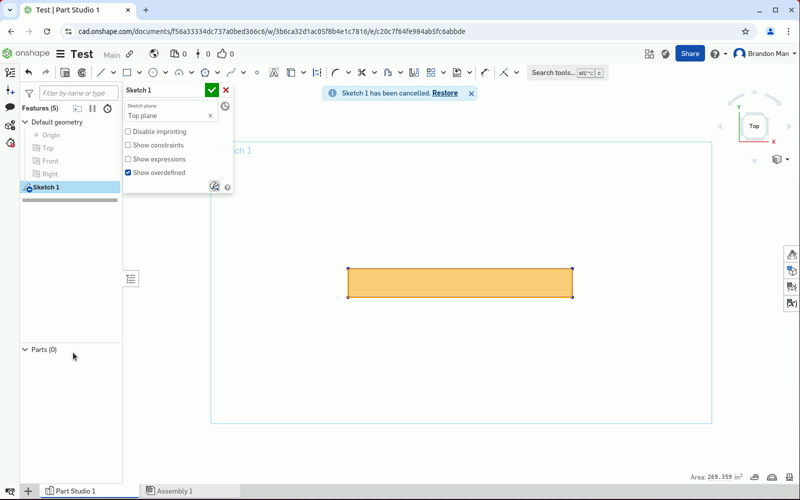
key(shift+e)
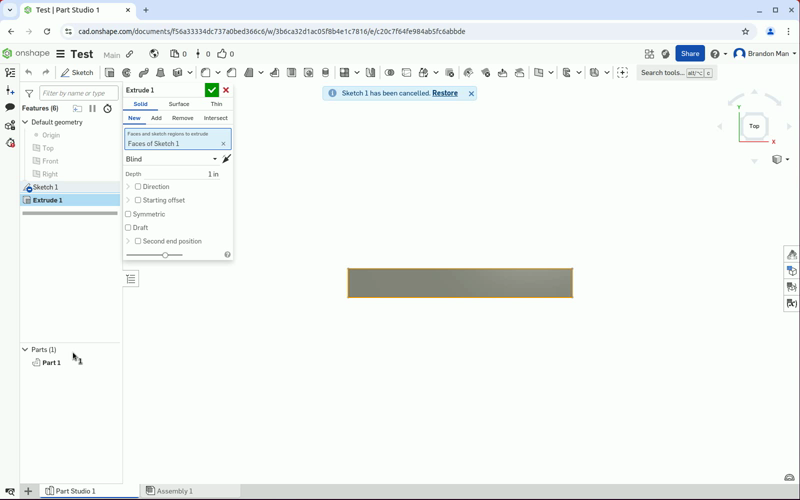
mouse_move(143, 106)
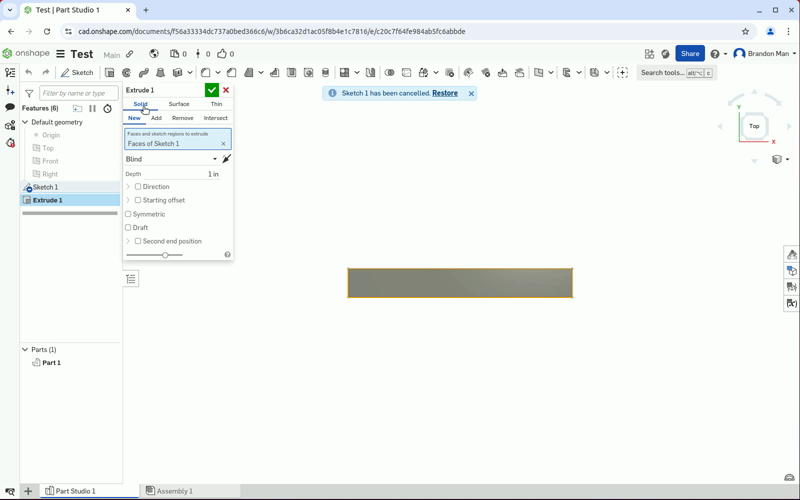
click(143, 106)
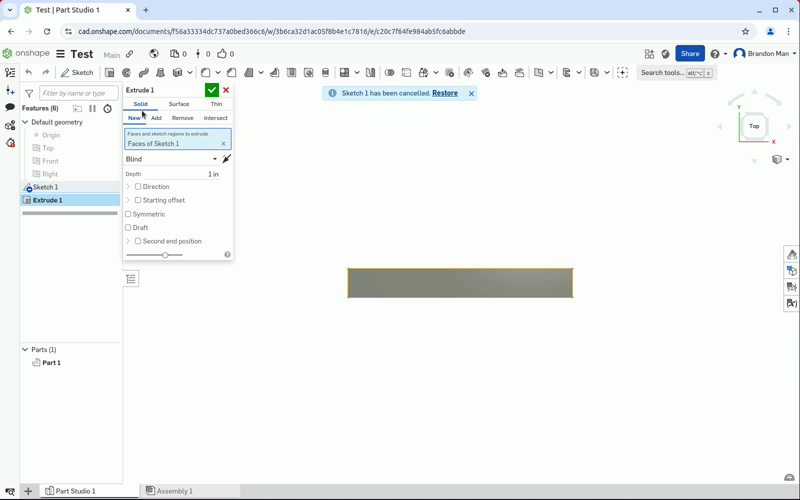
mouse_move(137, 120)
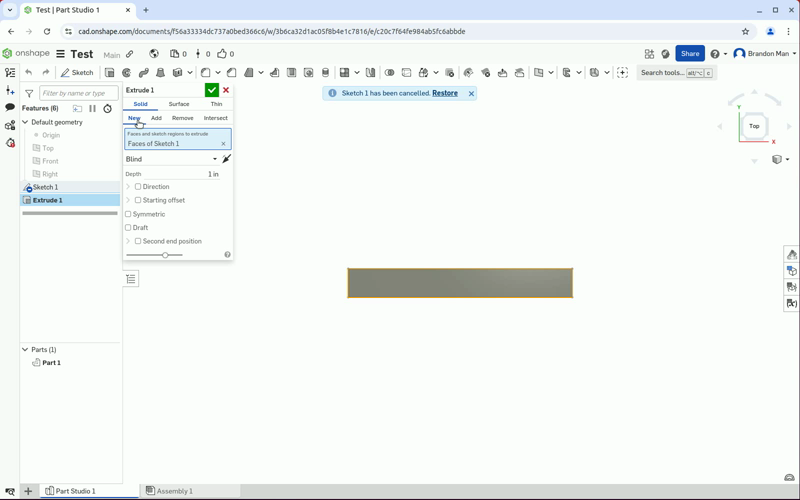
click(137, 120)
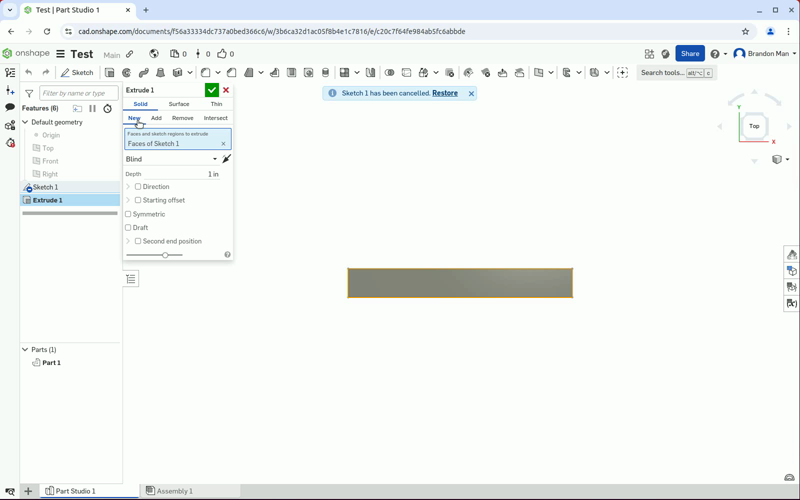
key(tab, 4)
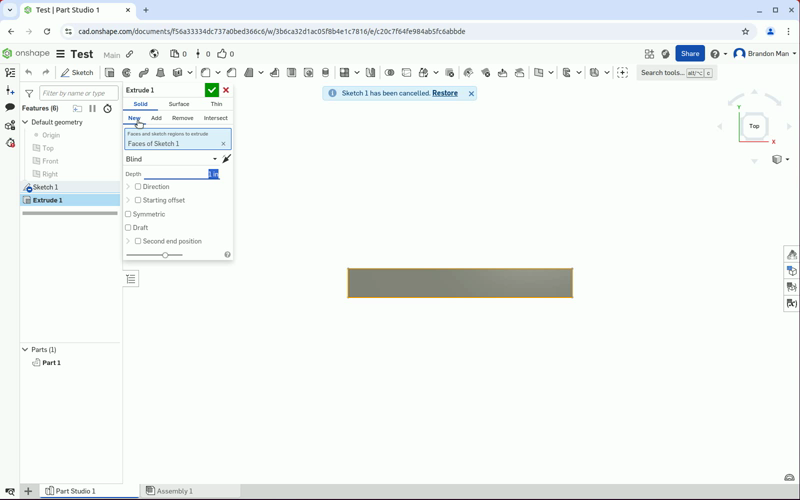
text(3.129)
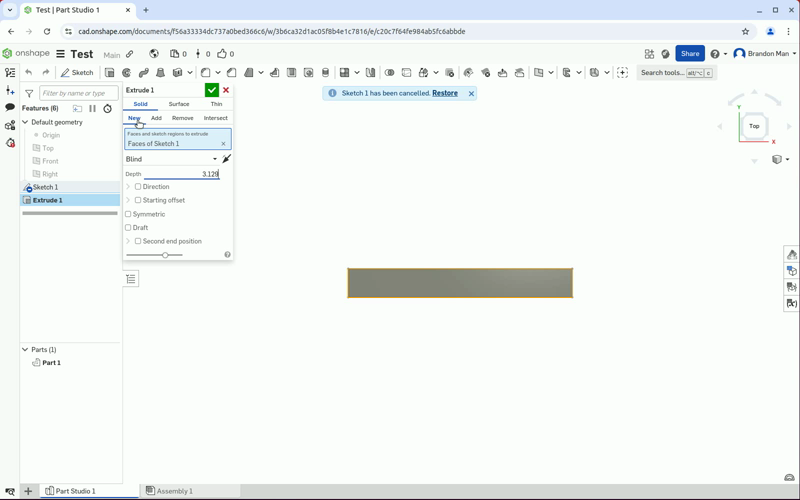
key(enter)
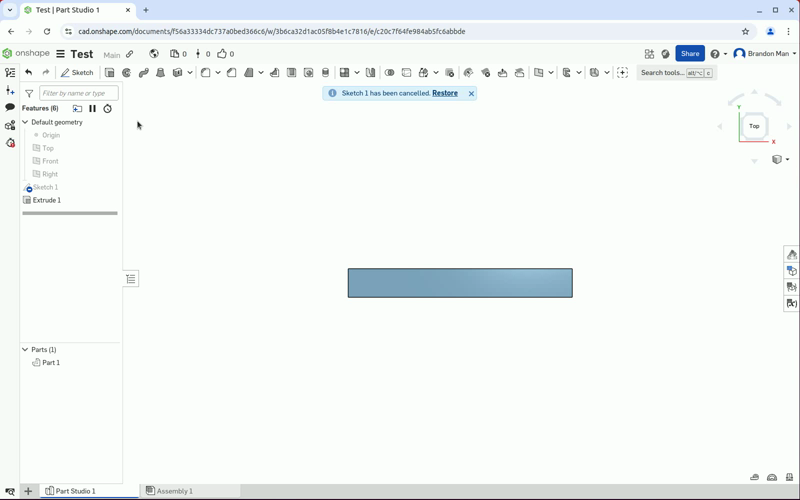
key(shift+h)
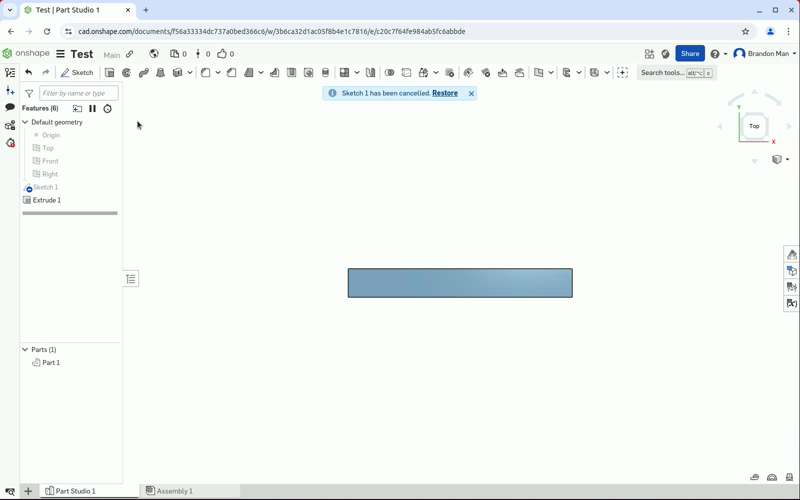
key(shift+h)
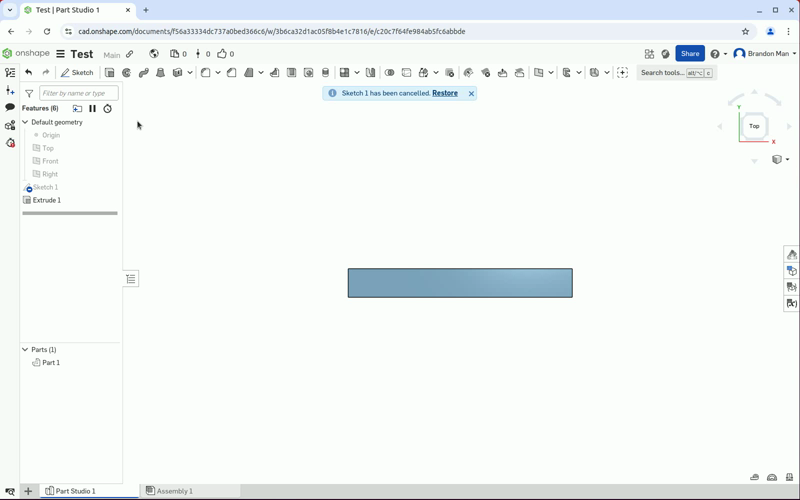
mouse_move(73, 189)
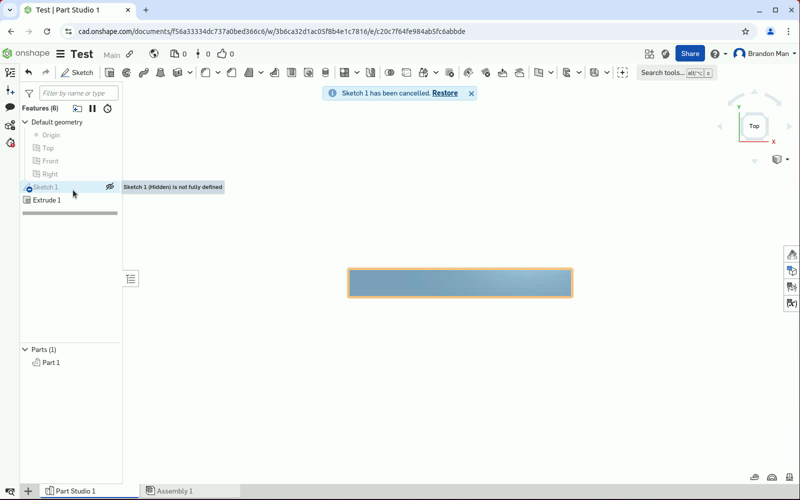
click(73, 189)
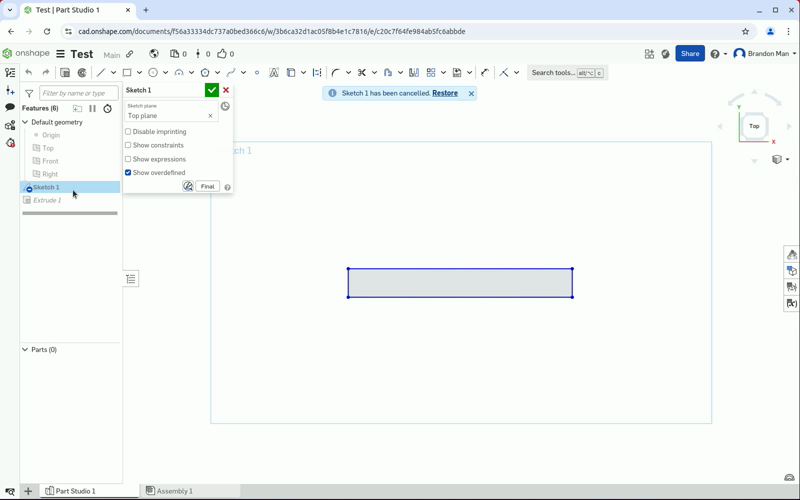
mouse_move(229, 92)
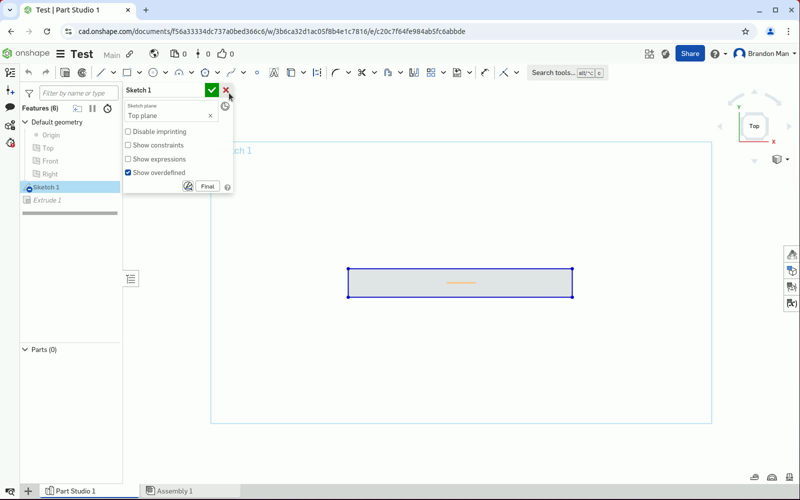
click(229, 92)
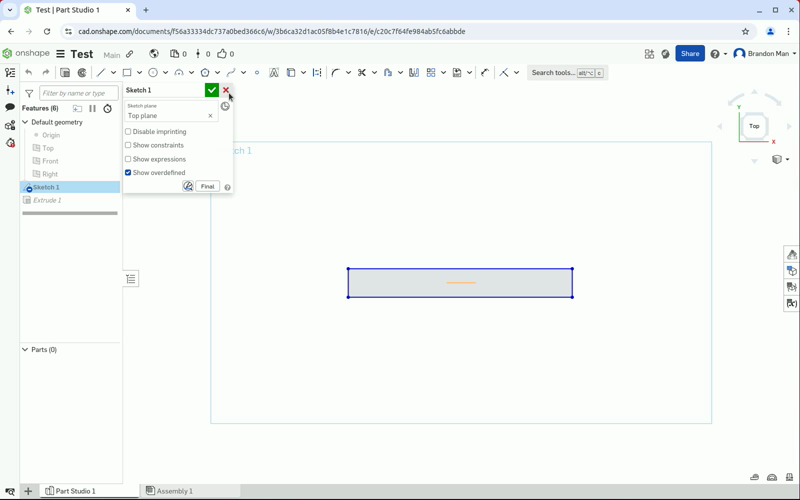
key(shift+s)
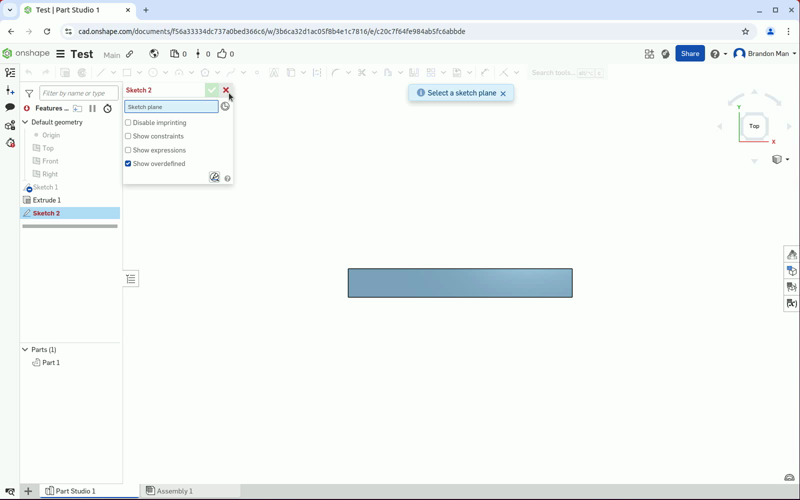
mouse_move(73, 150)
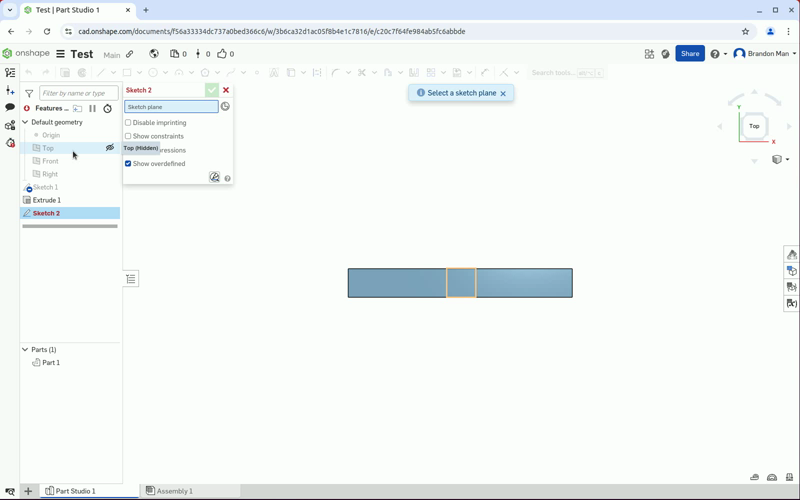
click(73, 150)
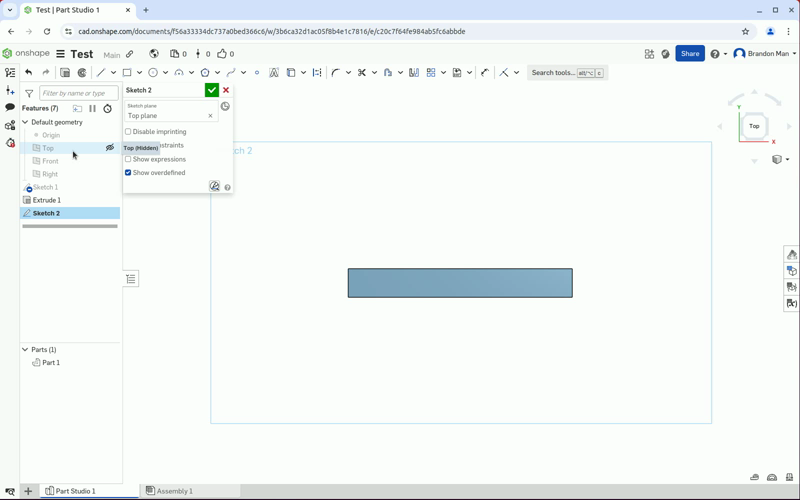
mouse_move(73, 352)
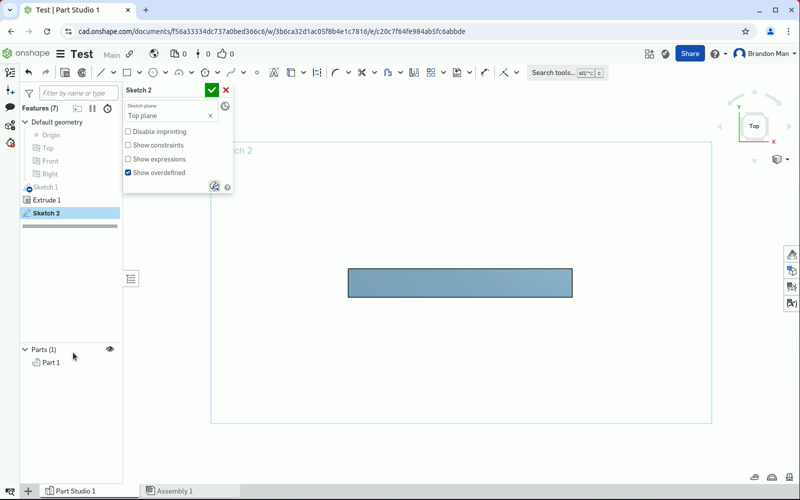
key(y)
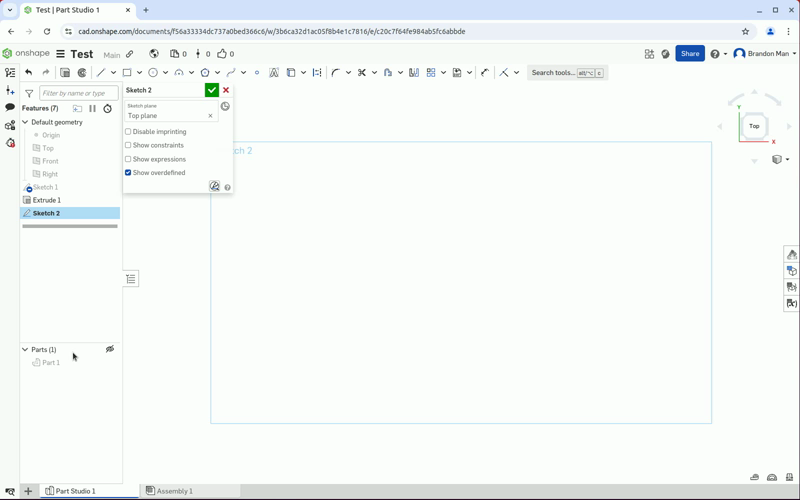
key(l)
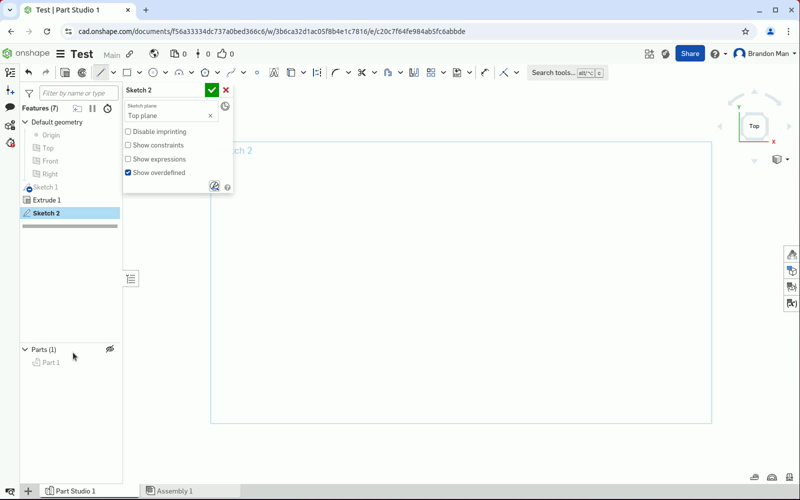
key_down(shift)
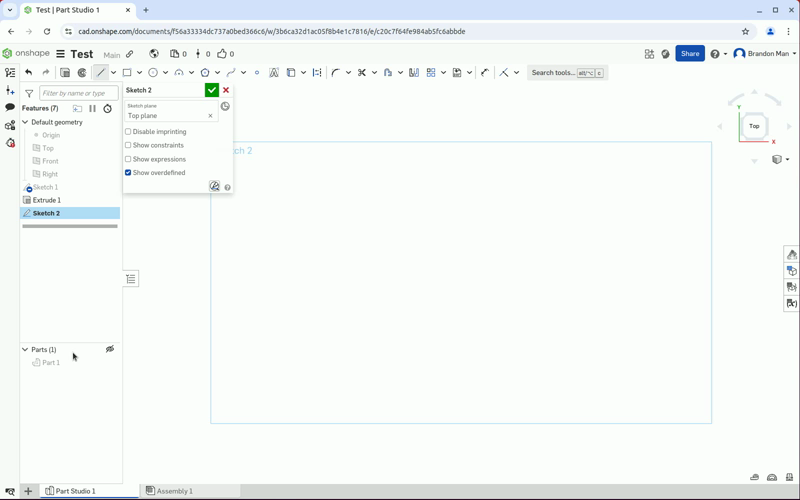
mouse_move(348, 297)
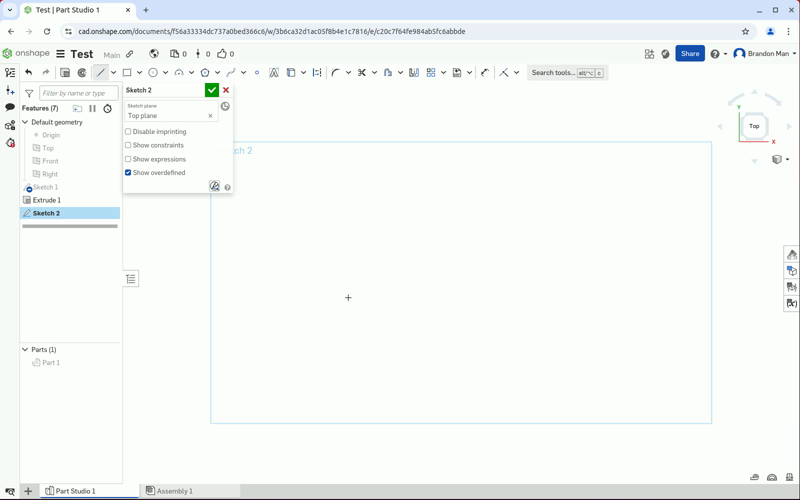
click(348, 297)
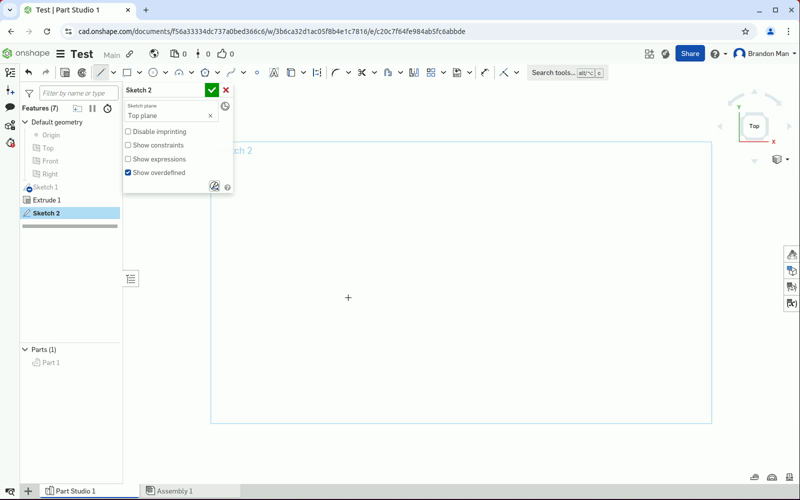
key_up(shift)
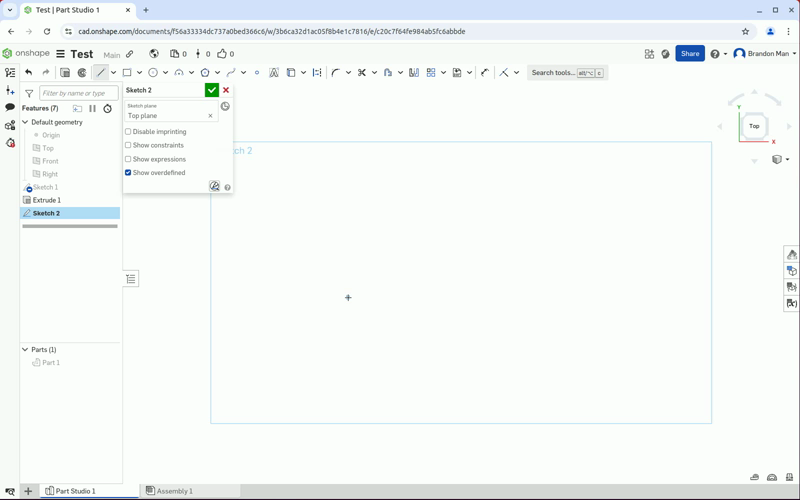
key_down(shift)
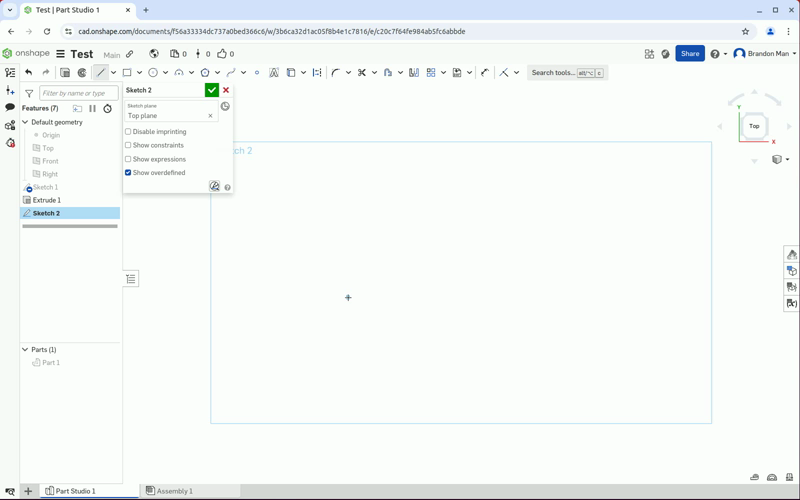
mouse_move(572, 297)
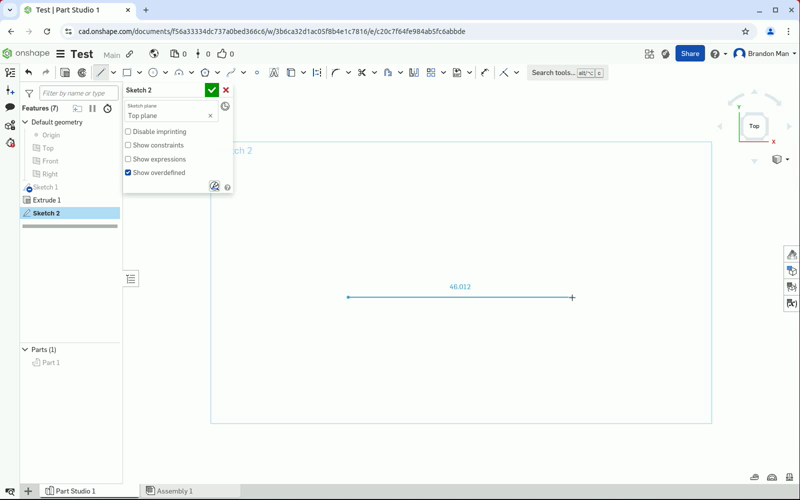
click(572, 297)
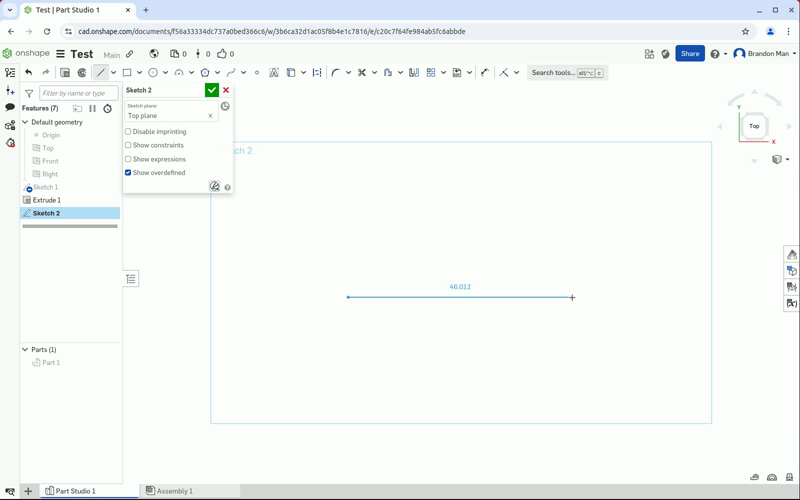
key_up(shift)
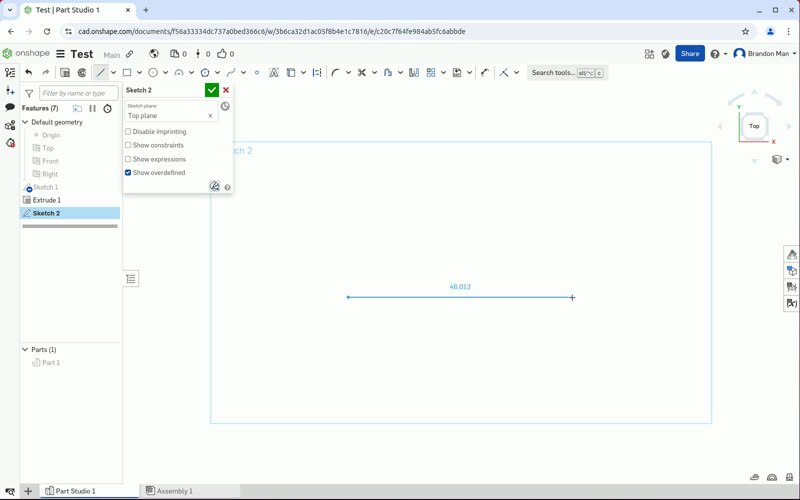
key_down(shift)
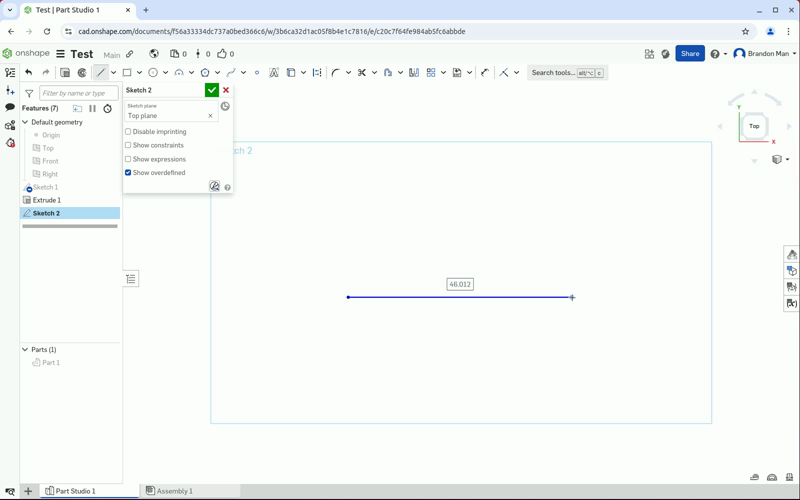
mouse_move(589, 297)
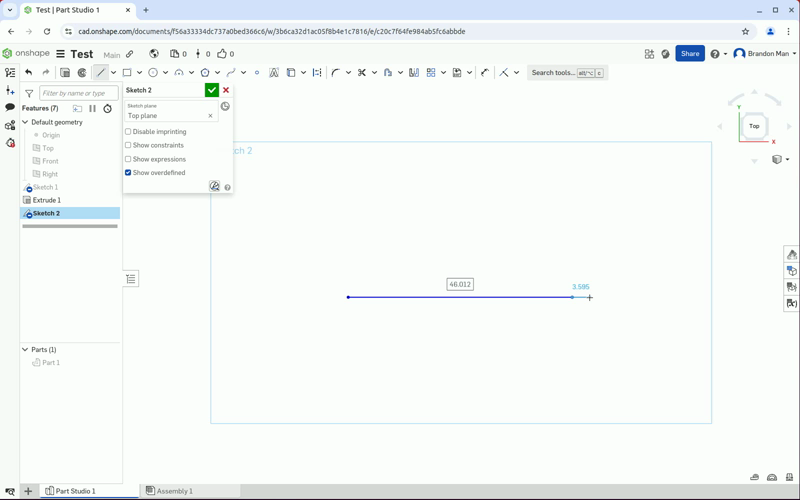
mouse_move(572, 268)
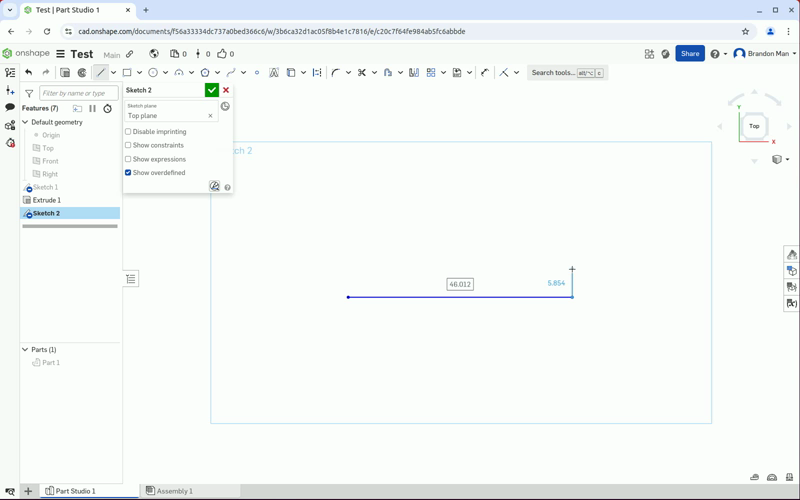
click(572, 268)
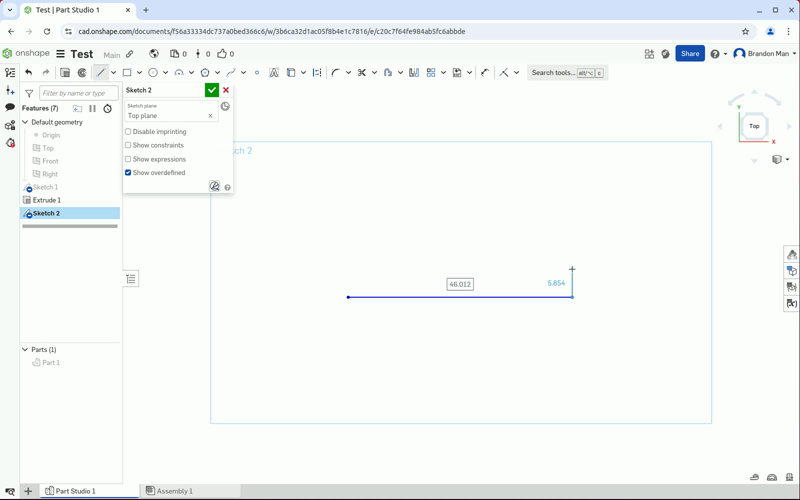
key_up(shift)
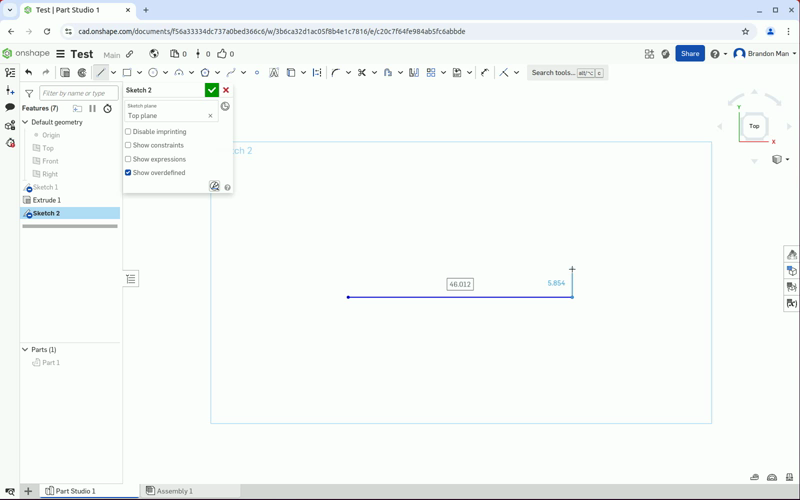
key_down(shift)
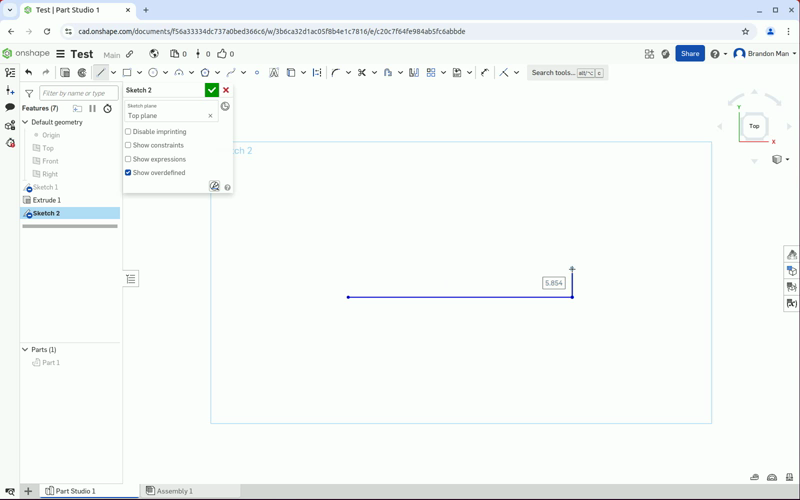
mouse_move(348, 268)
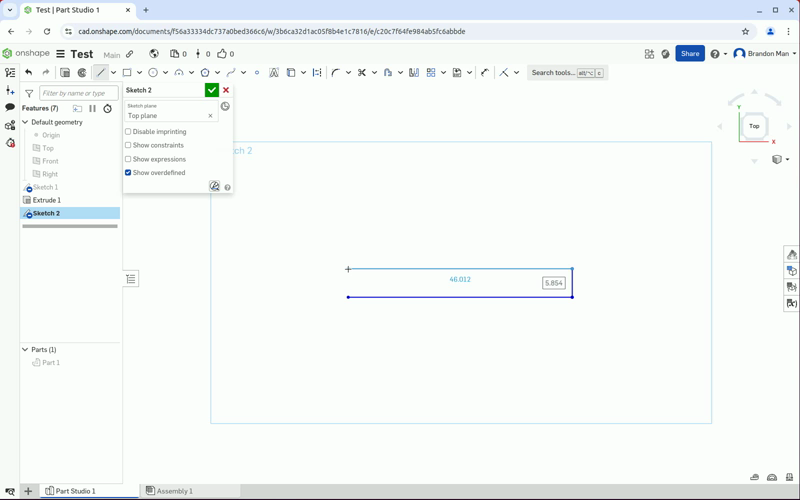
click(348, 268)
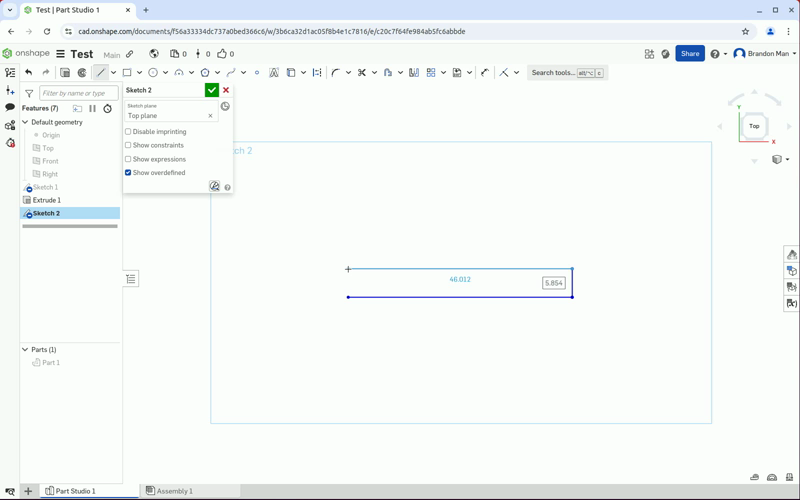
key_up(shift)
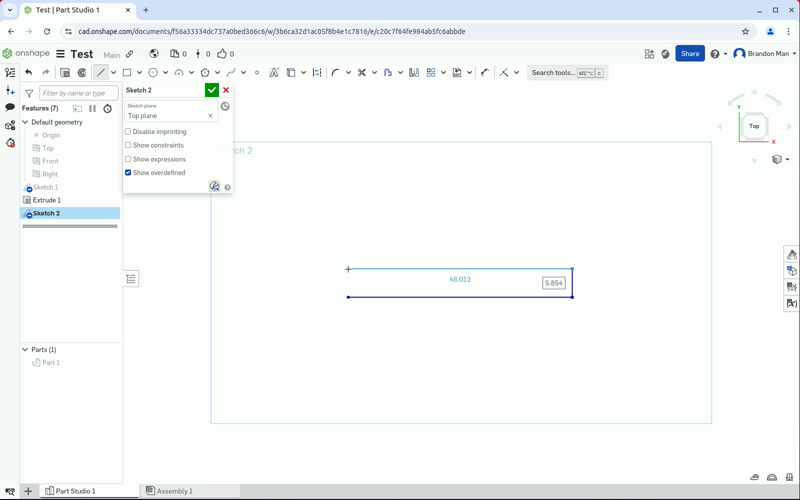
mouse_move(378, 268)
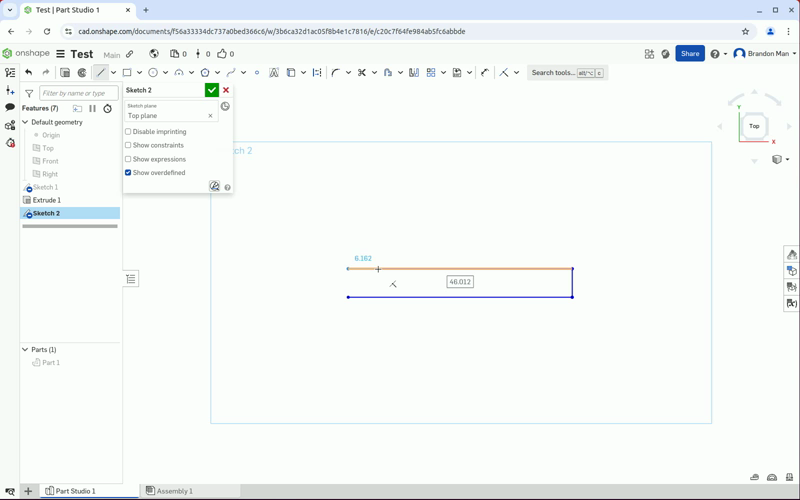
key_down(shift)
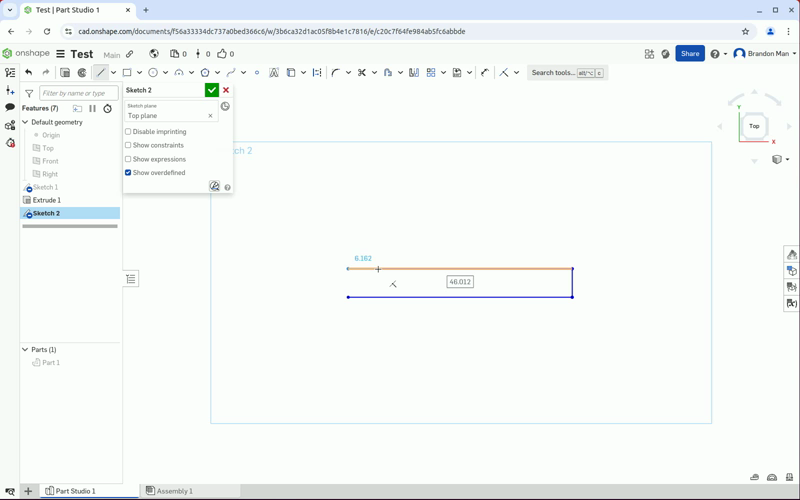
mouse_move(348, 297)
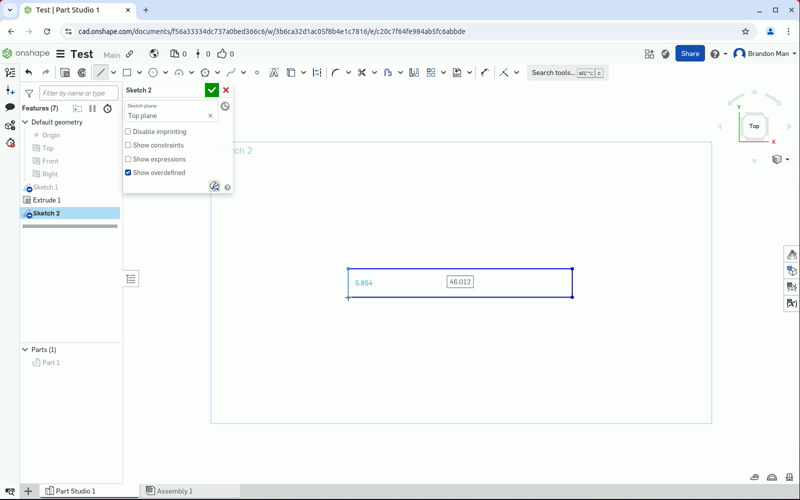
key_up(shift)
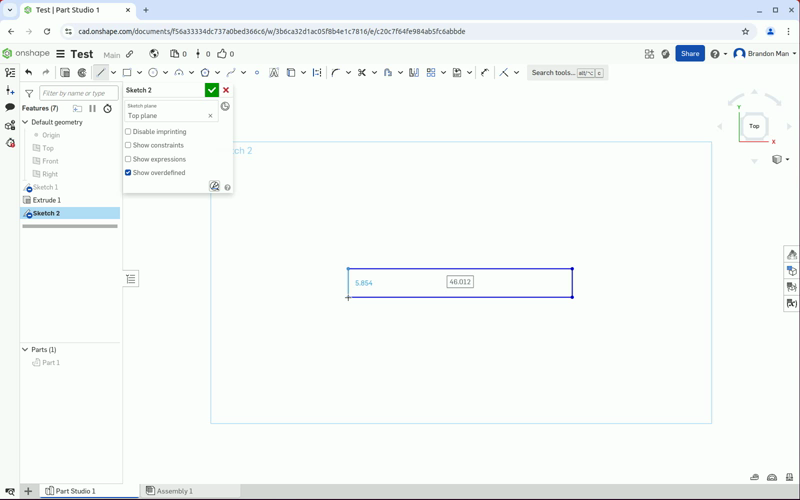
click(348, 297)
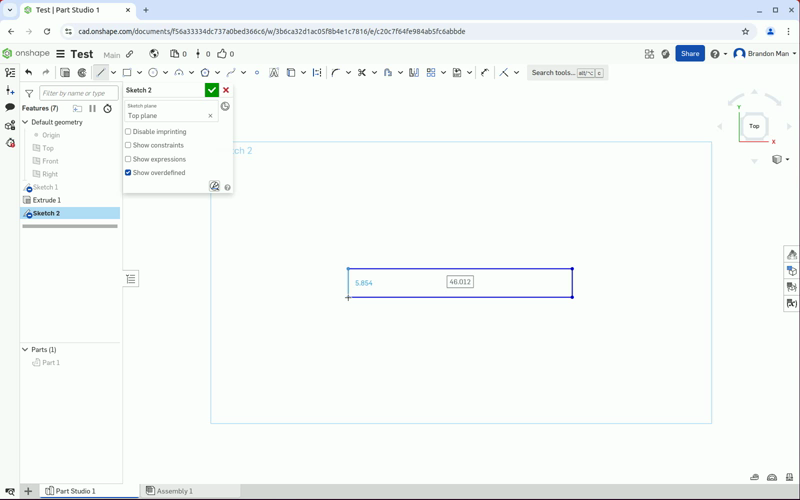
key(esc)
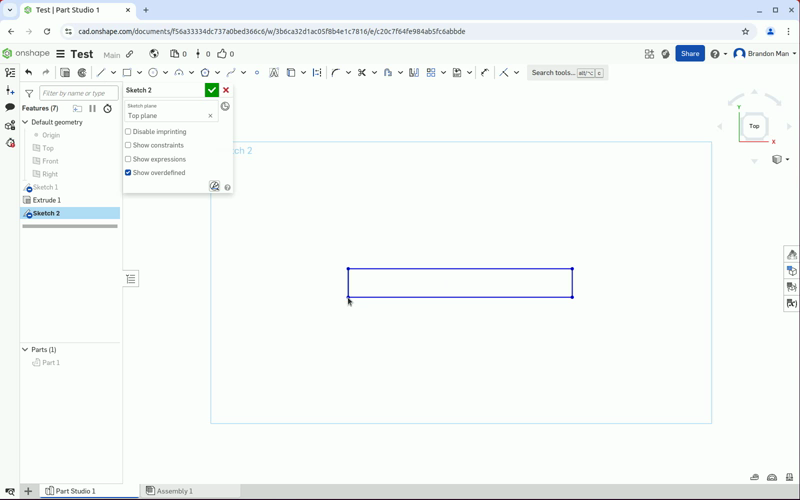
mouse_move(417, 284)
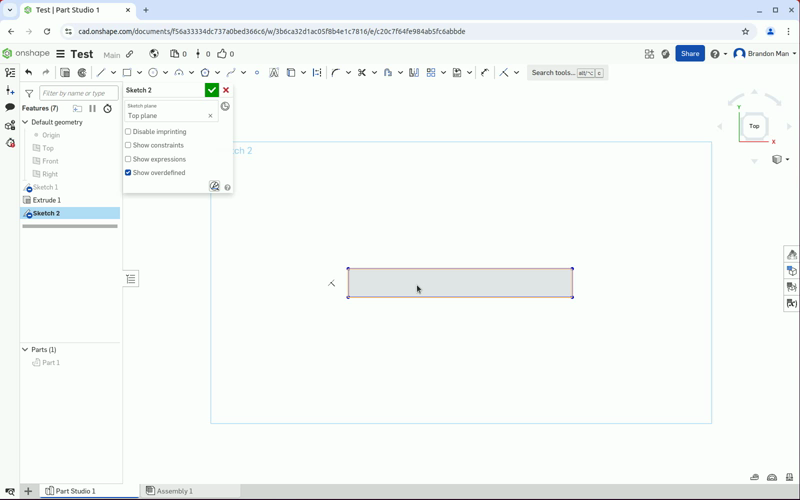
click(417, 284)
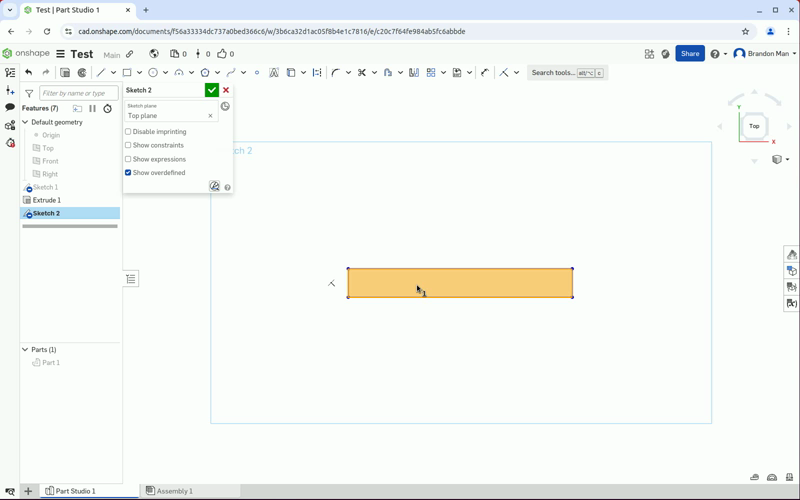
mouse_move(73, 352)
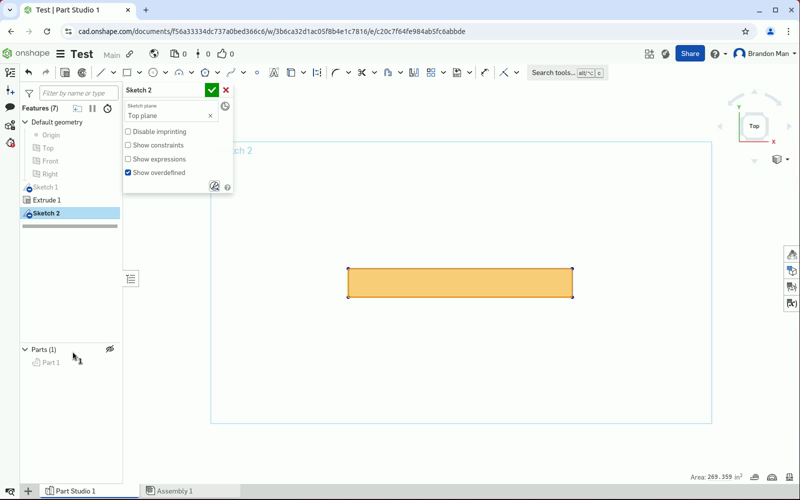
key(shift+y)
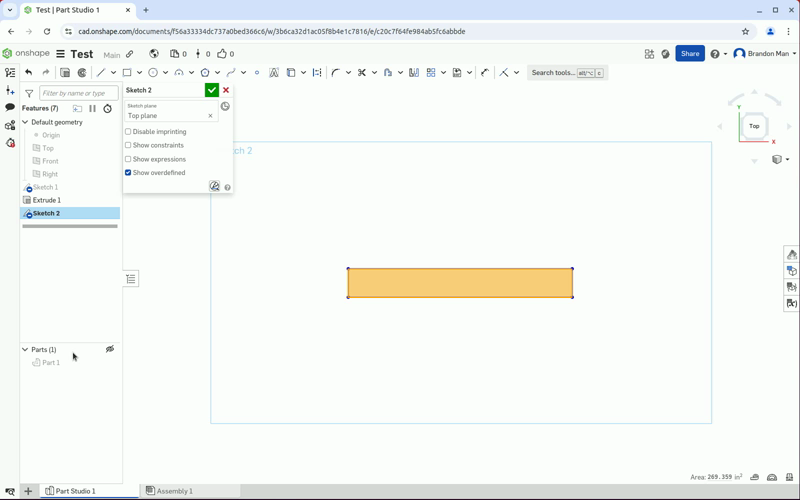
key(shift+e)
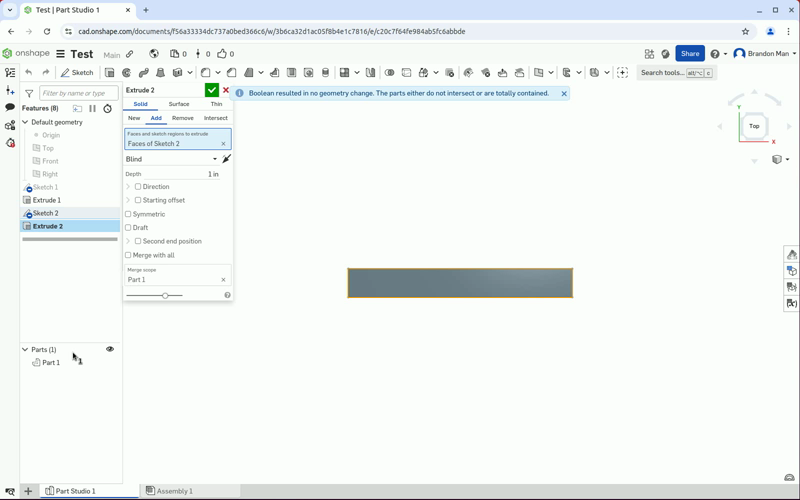
mouse_move(143, 106)
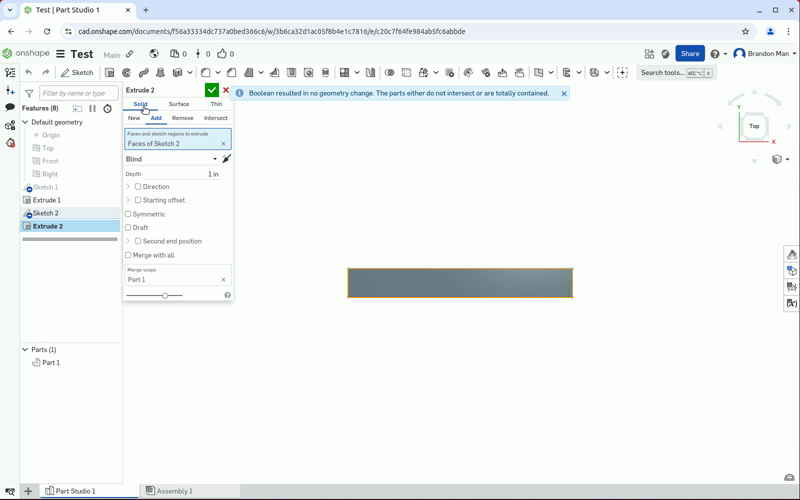
click(143, 106)
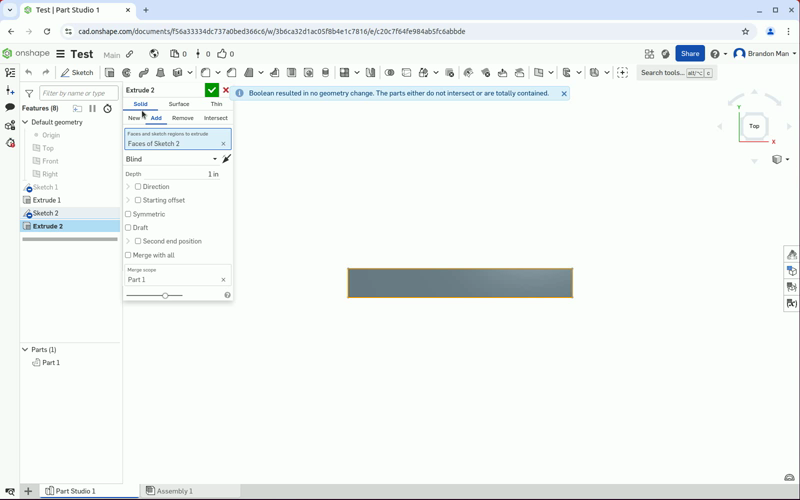
mouse_move(137, 120)
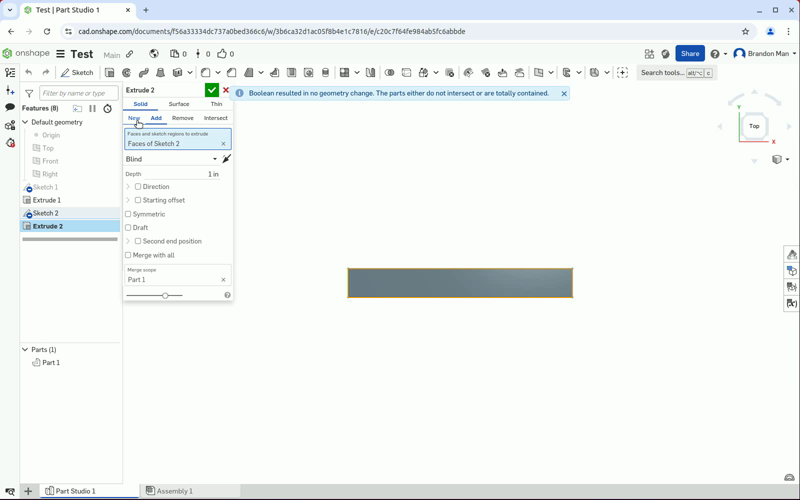
click(137, 120)
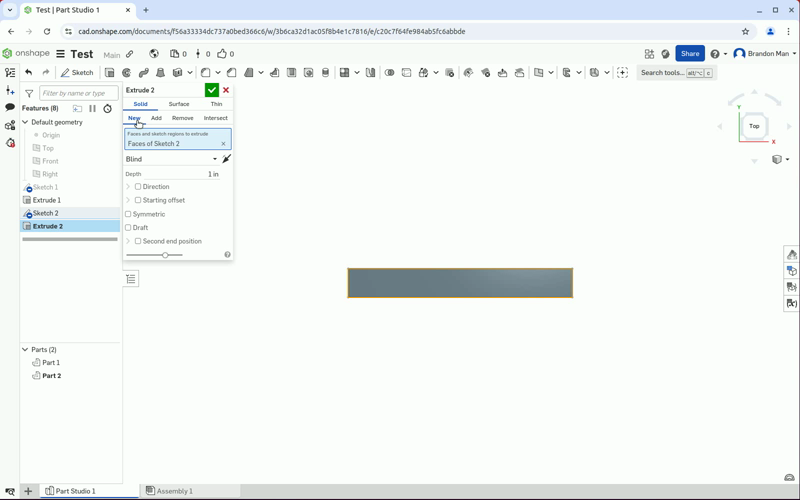
key(tab, 4)
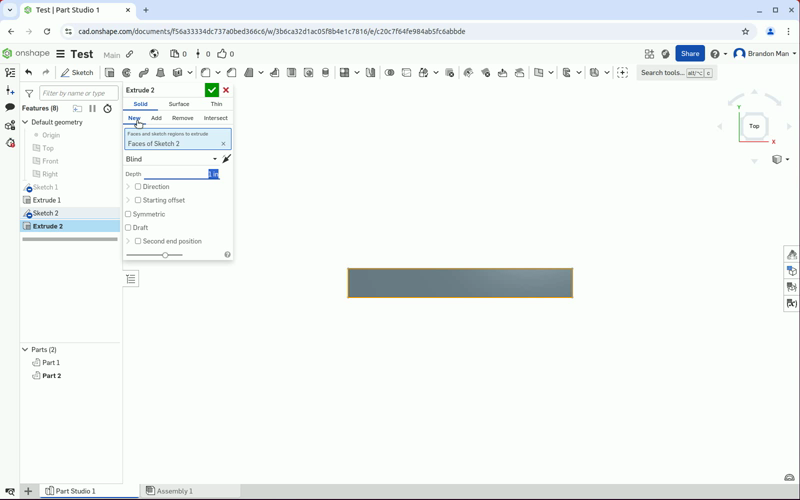
text(3.129)
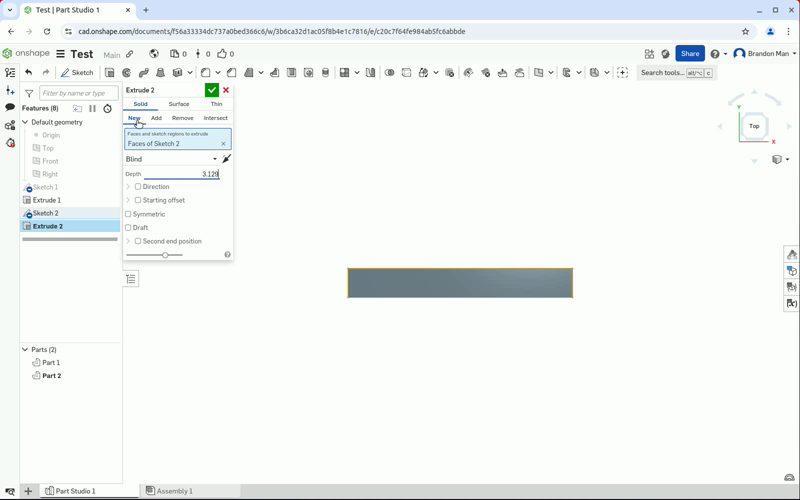
key(enter)
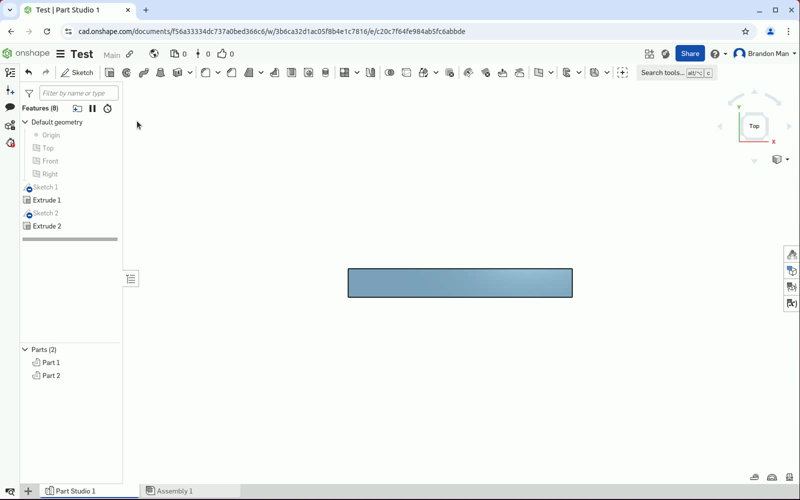
key(shift+h)
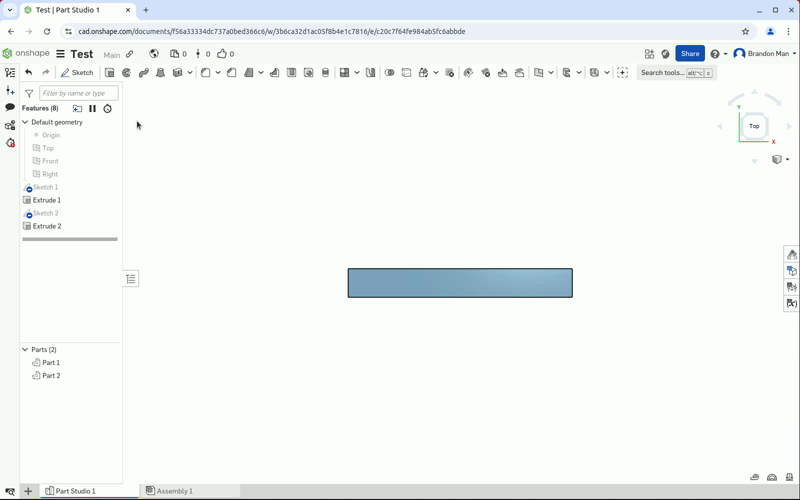
key(shift+h)
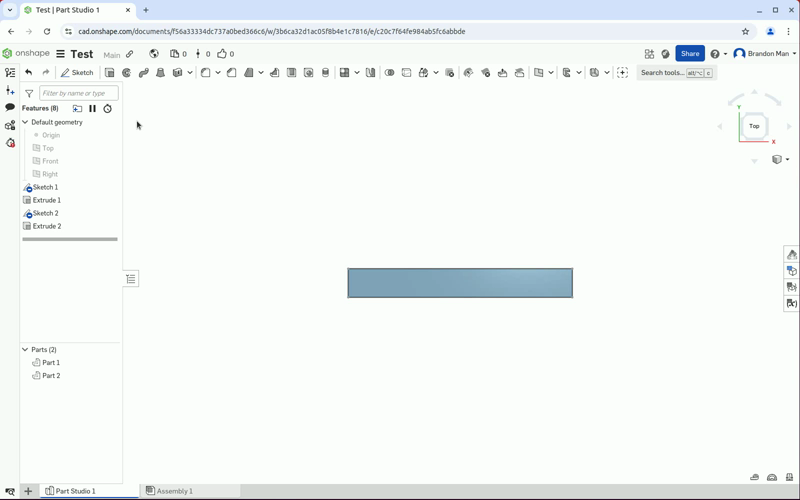
key(shift+7)
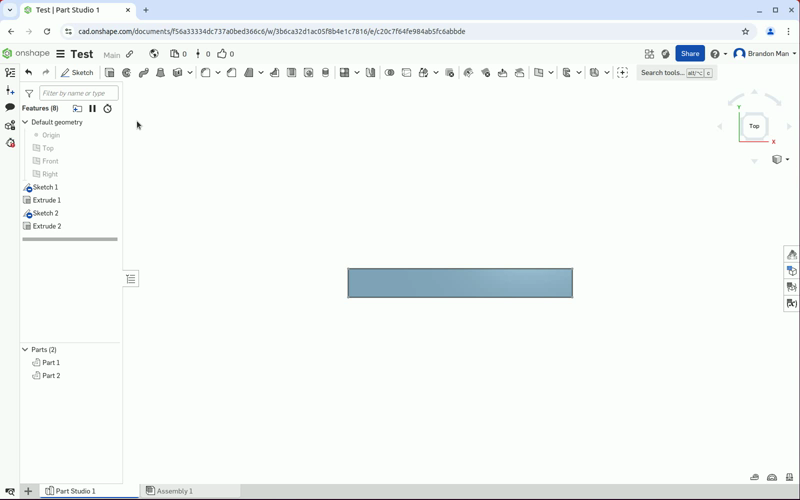
key(up, 3)
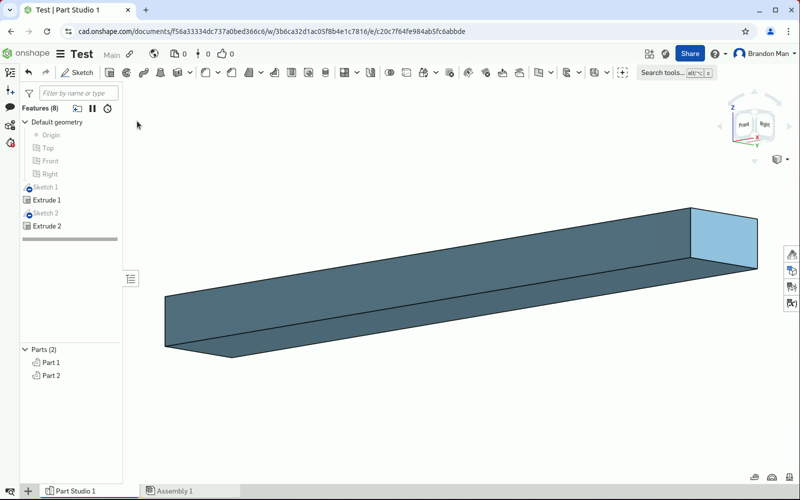
key(left, 3)
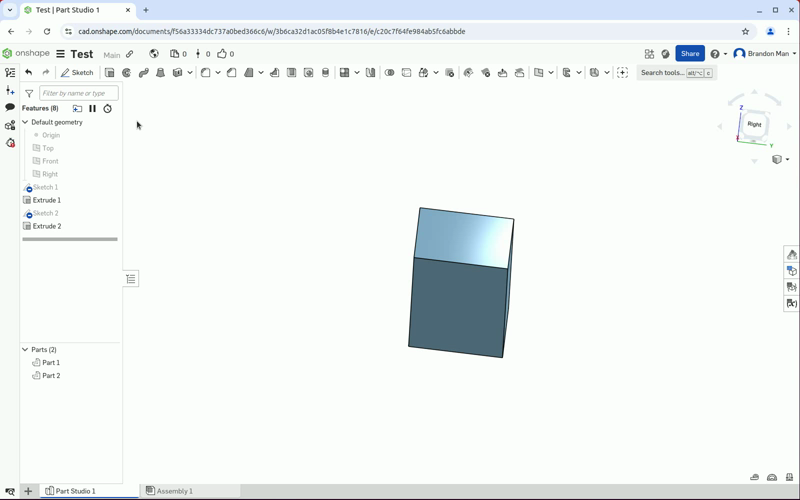
key(right, 3)
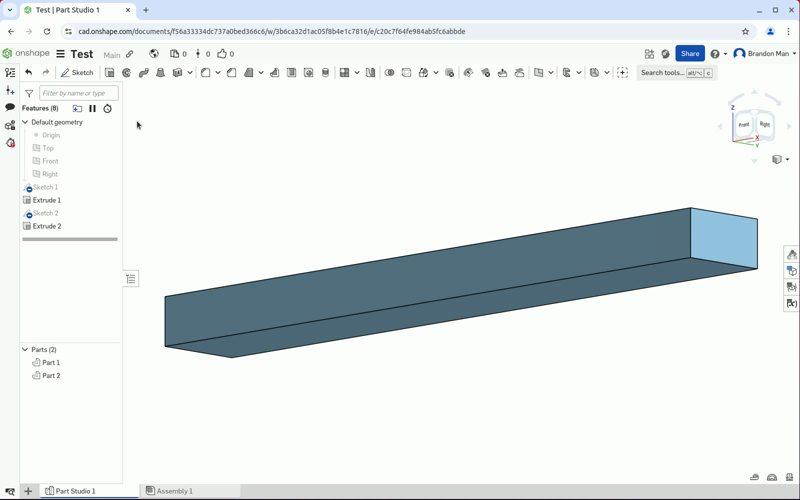
key(down, 3)
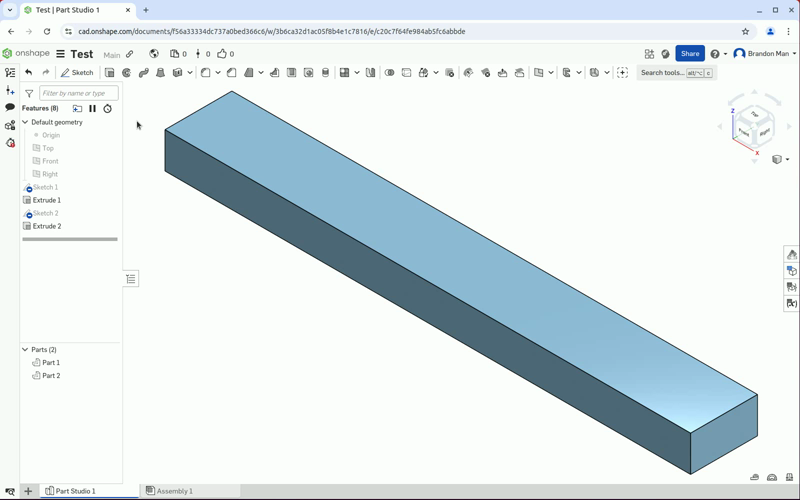
mouse_move(73, 189)
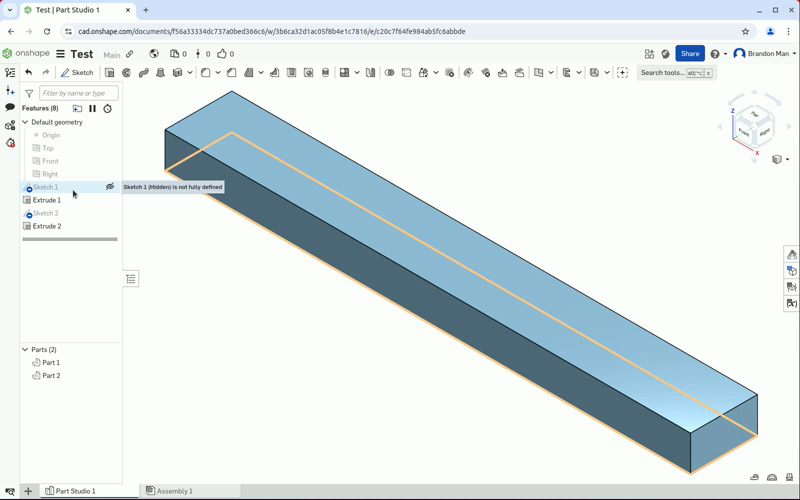
click(73, 189)